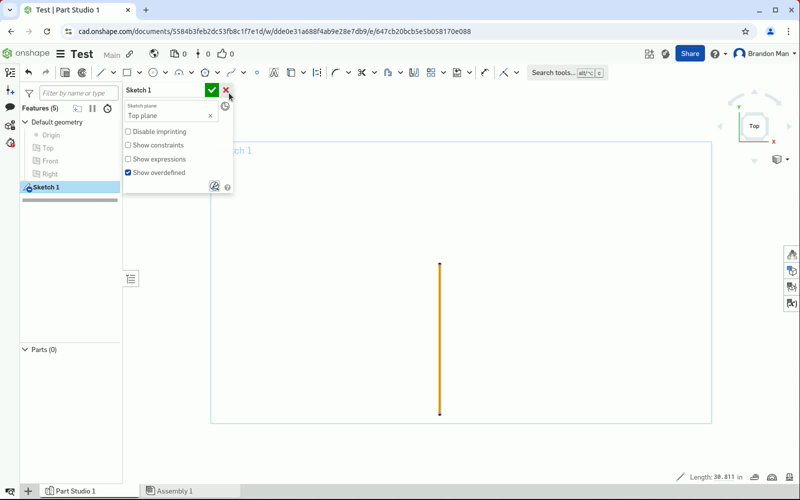
key(shift+h)
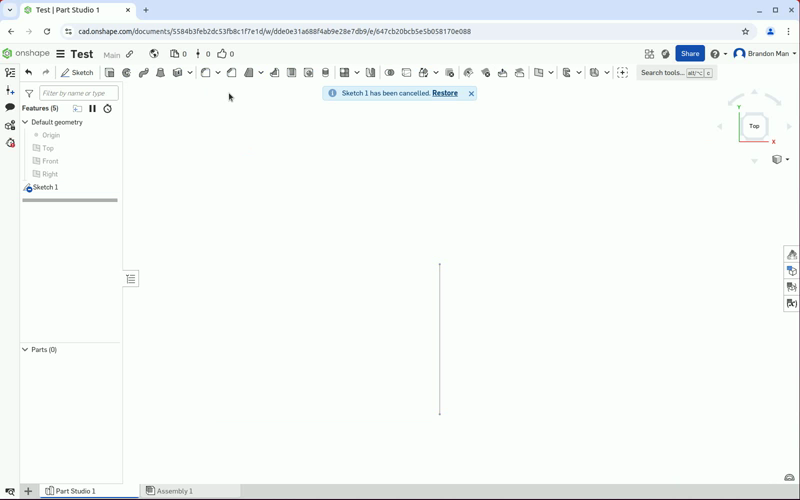
key(shift+s)
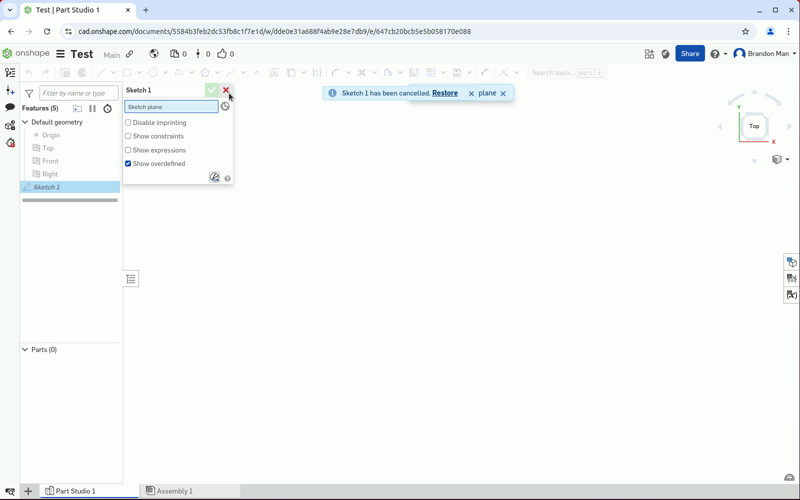
mouse_move(73, 150)
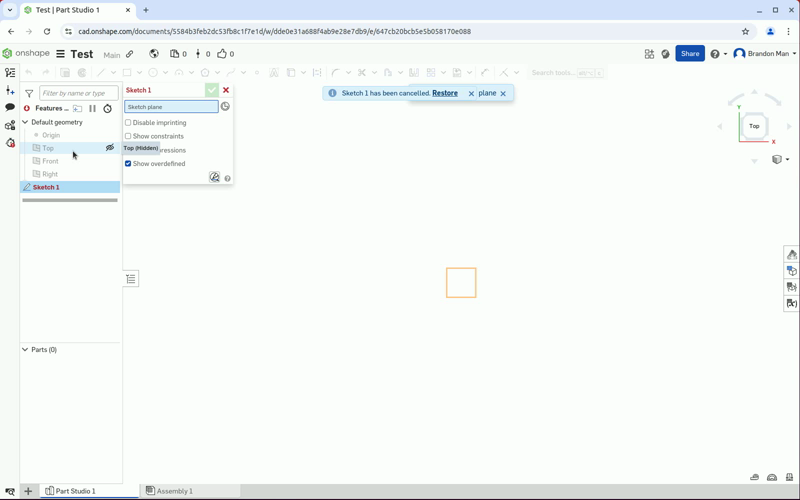
click(73, 150)
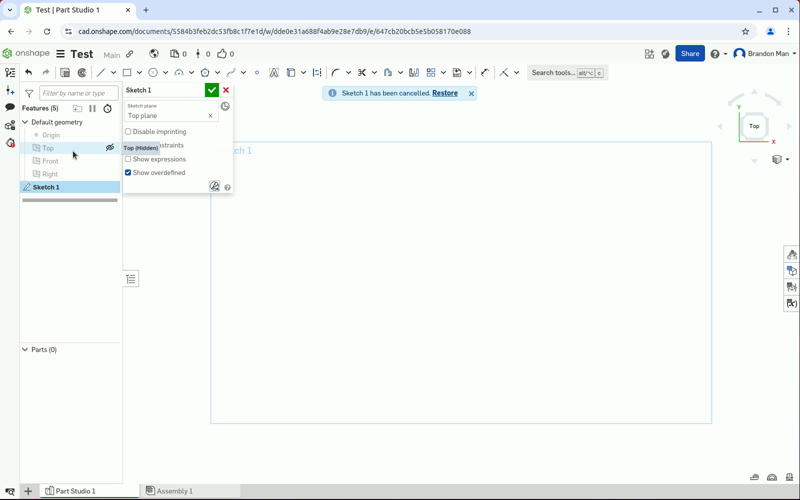
mouse_move(73, 352)
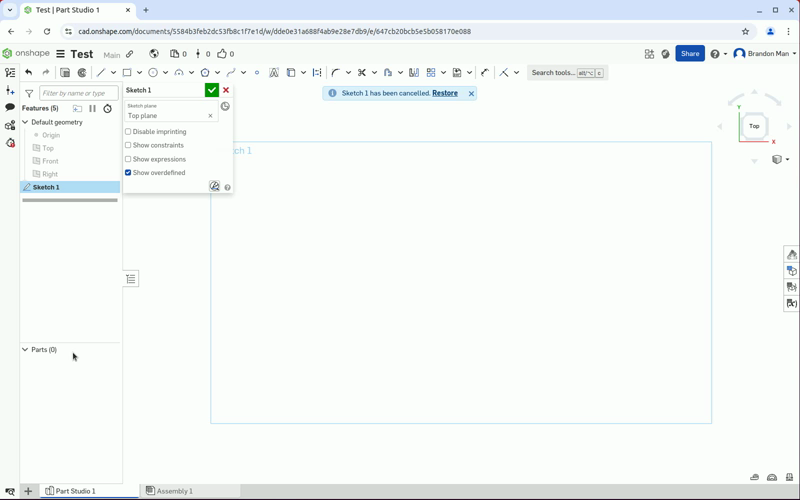
key(y)
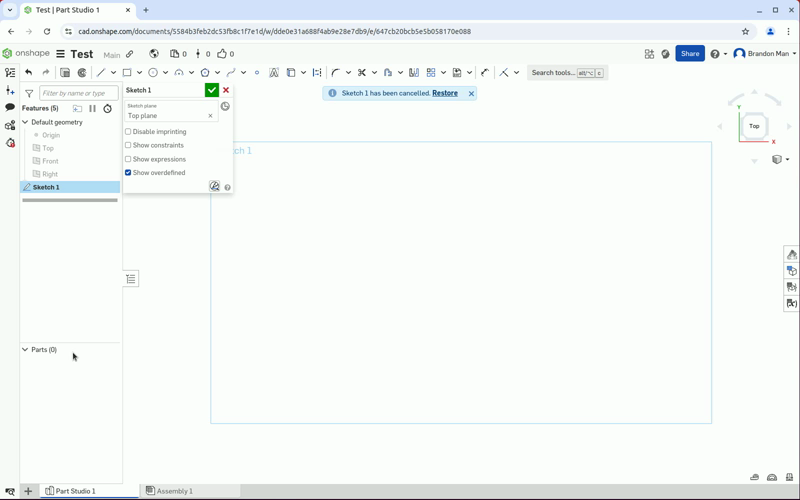
key(l)
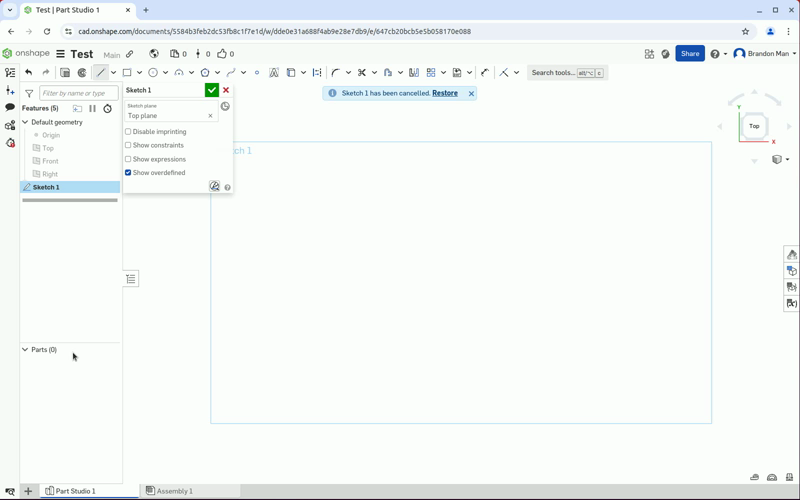
key_down(shift)
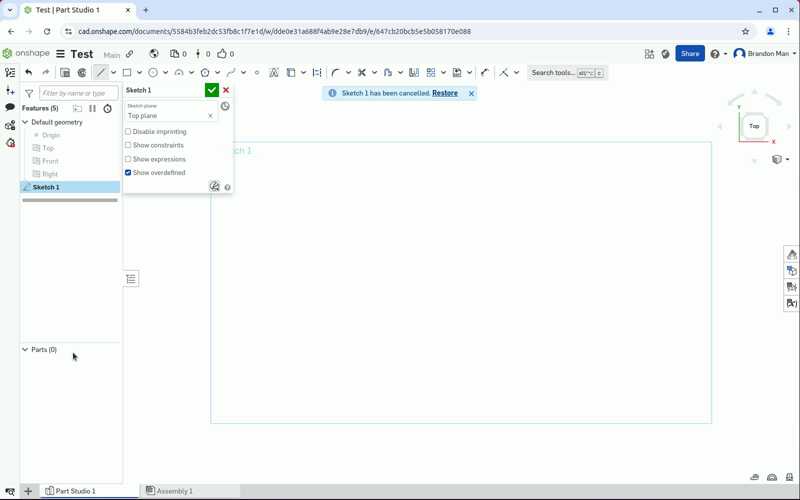
mouse_move(429, 314)
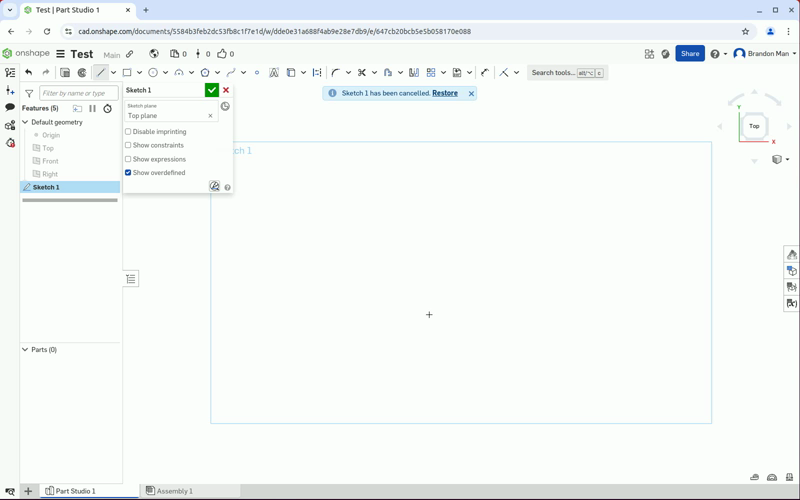
click(429, 314)
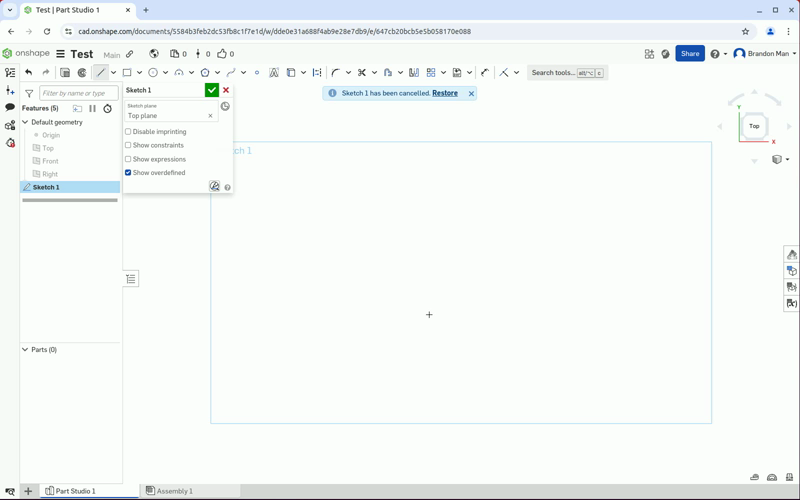
key_up(shift)
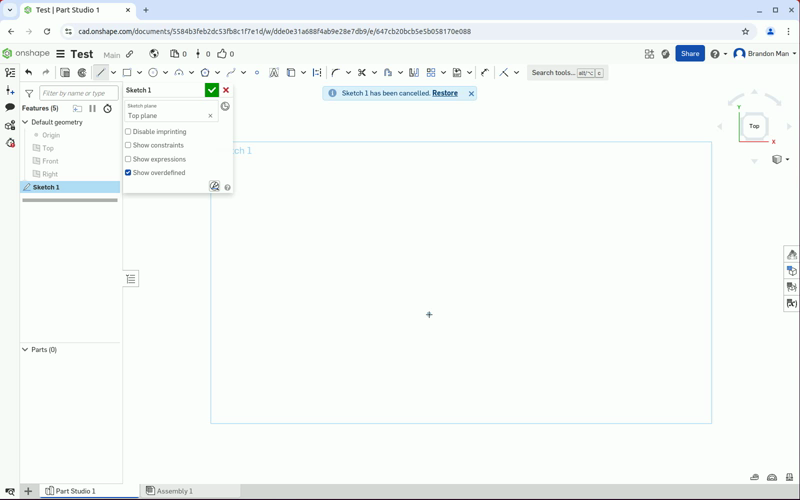
key_down(shift)
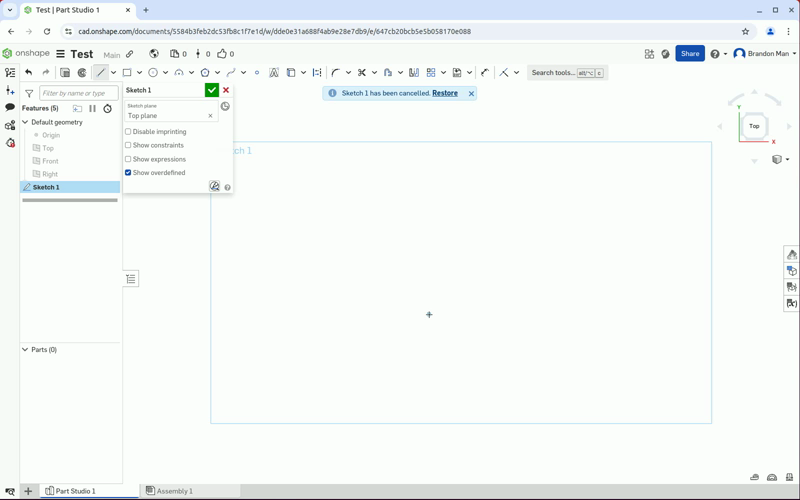
mouse_move(494, 314)
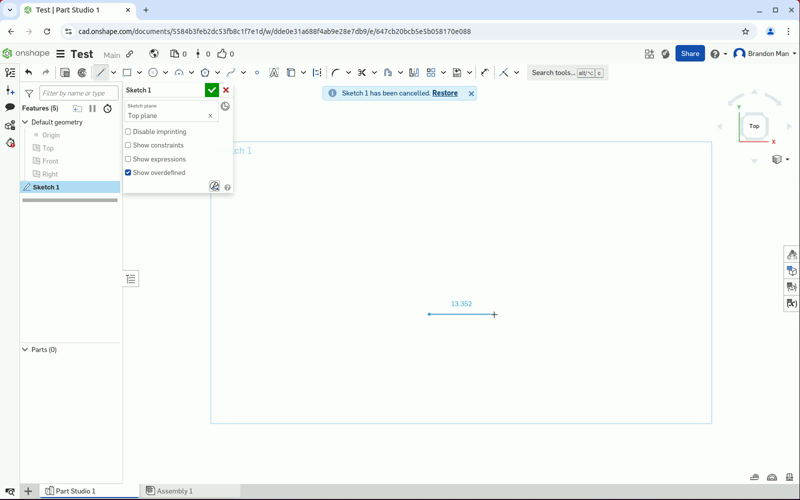
click(494, 314)
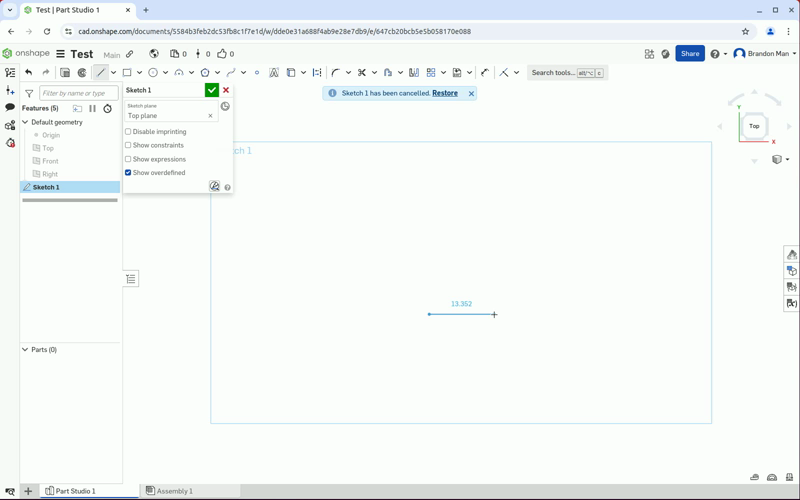
key_up(shift)
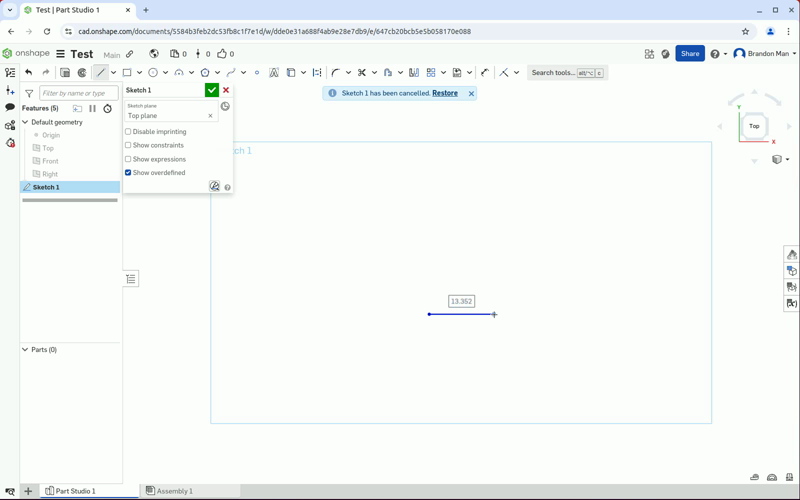
key_down(shift)
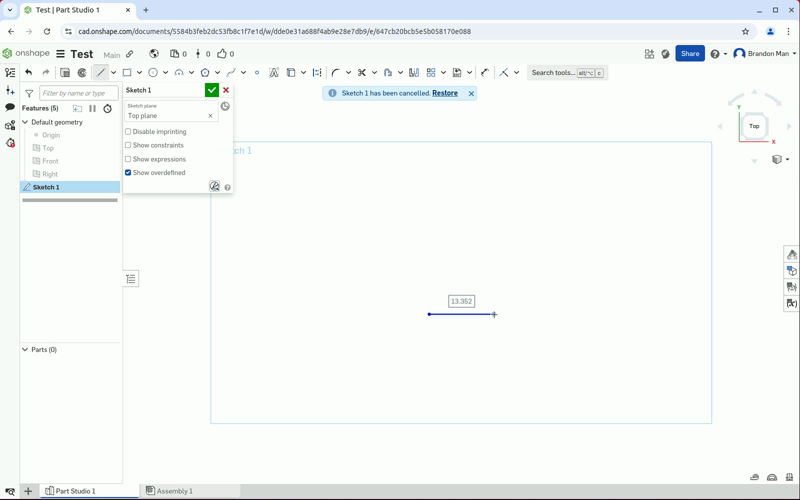
mouse_move(494, 249)
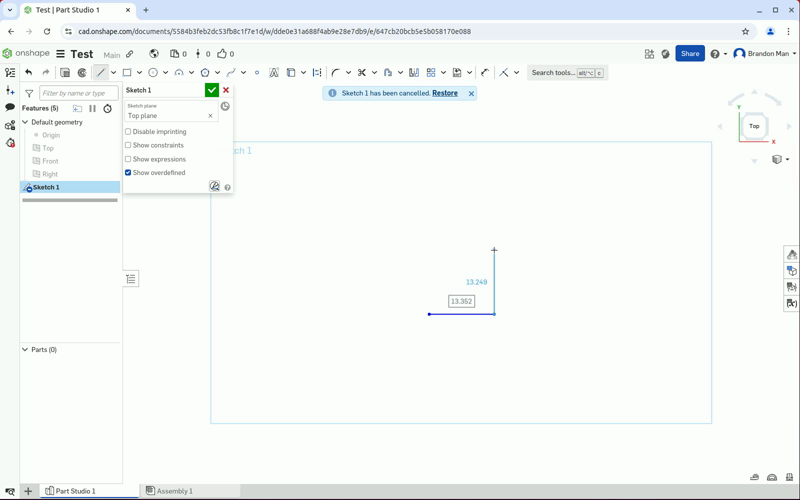
click(494, 249)
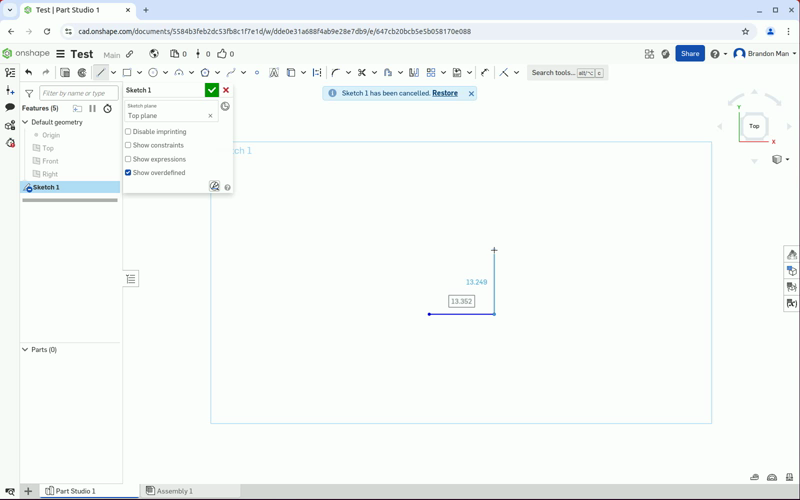
key_up(shift)
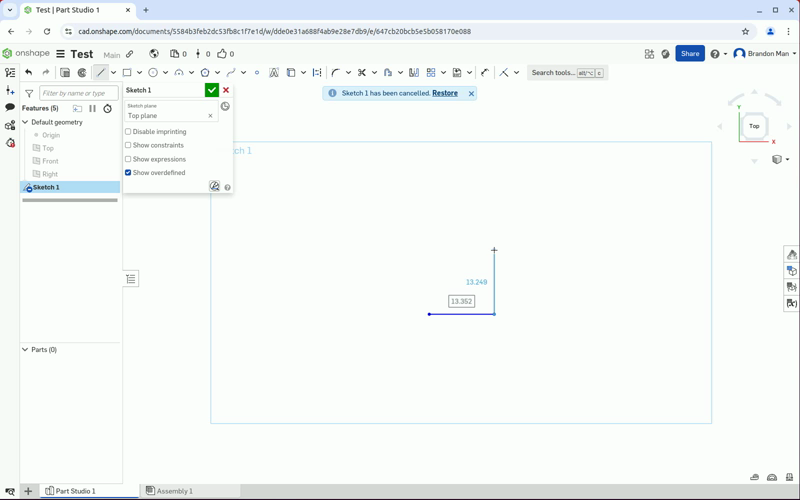
key_down(shift)
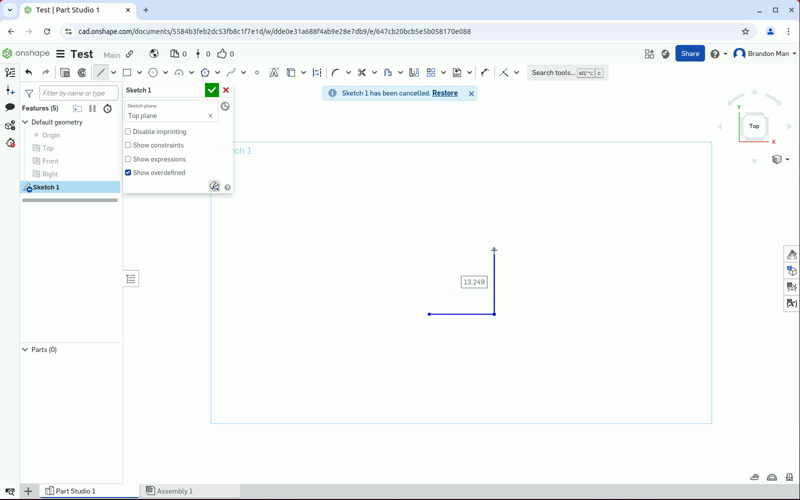
mouse_move(429, 249)
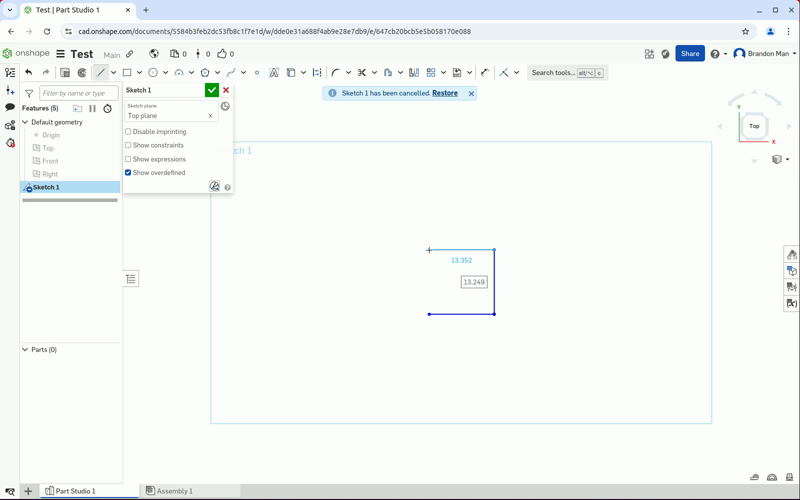
click(429, 249)
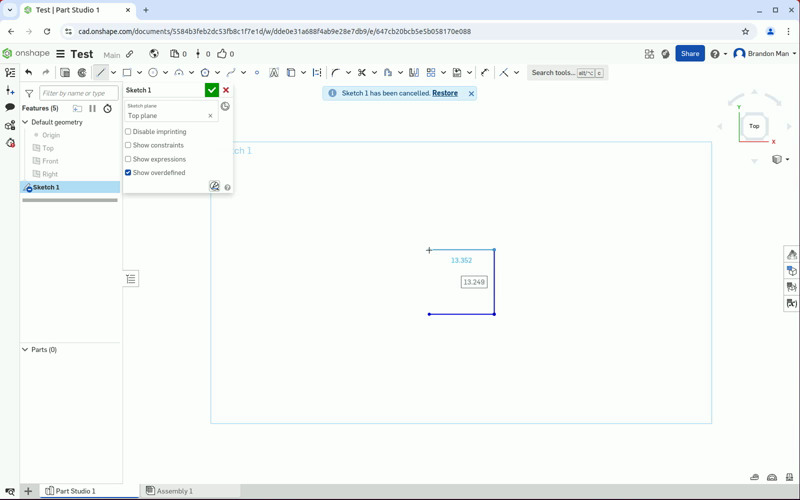
key_up(shift)
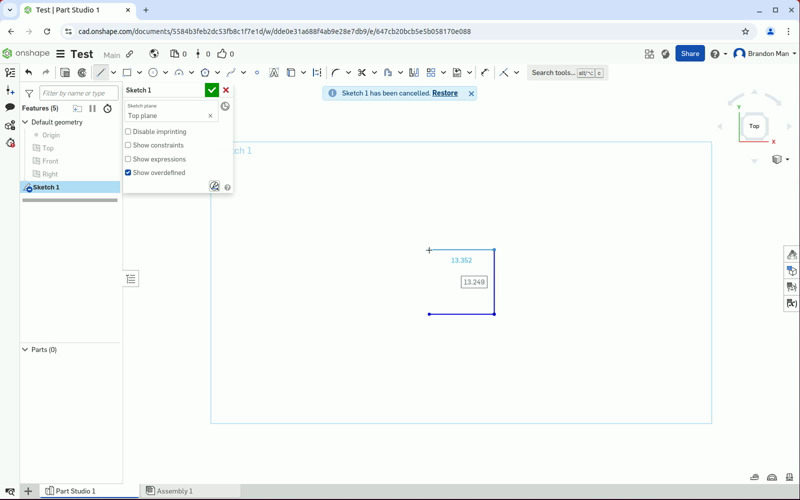
key_down(shift)
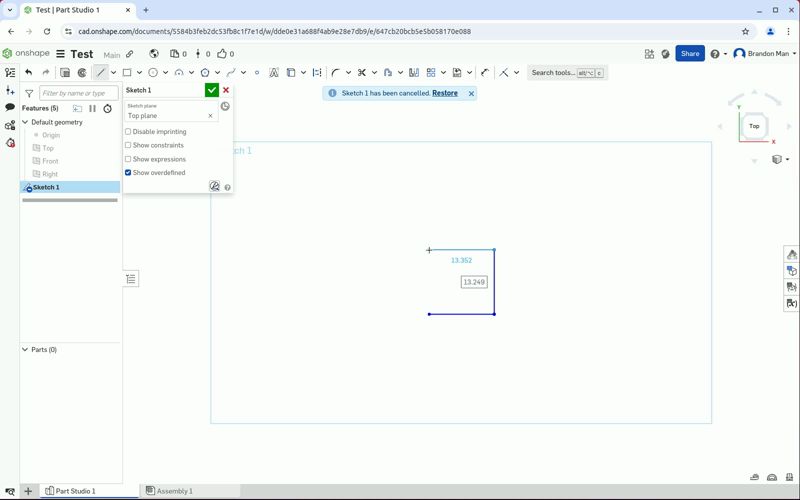
mouse_move(429, 314)
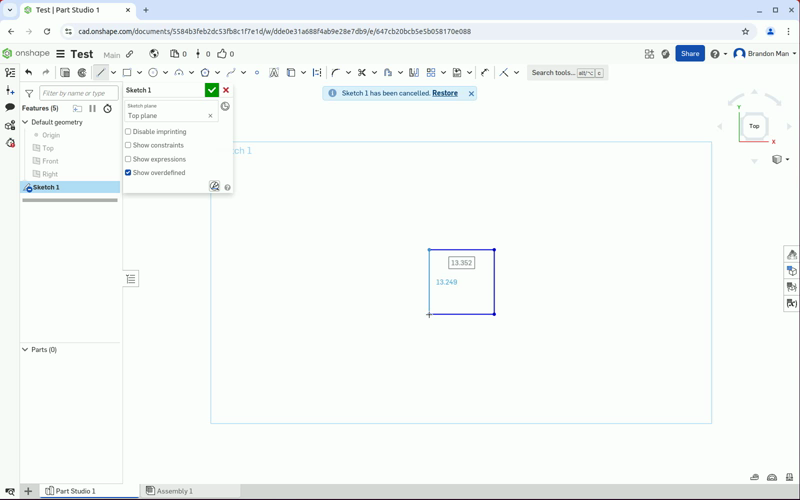
key_up(shift)
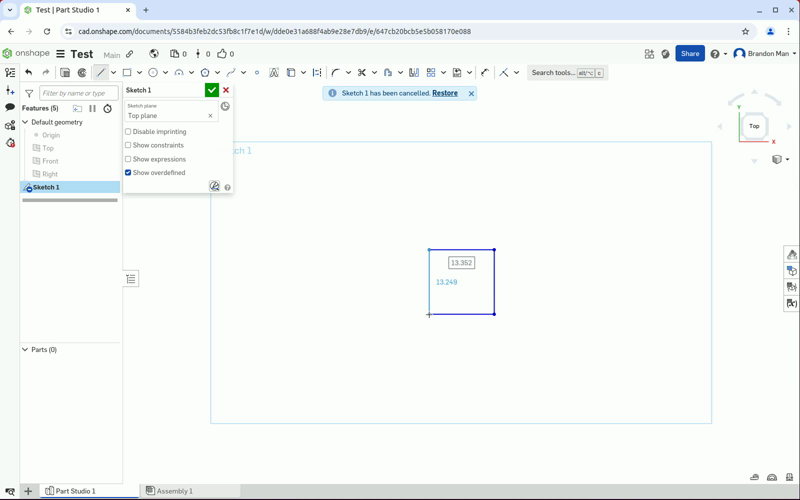
click(429, 314)
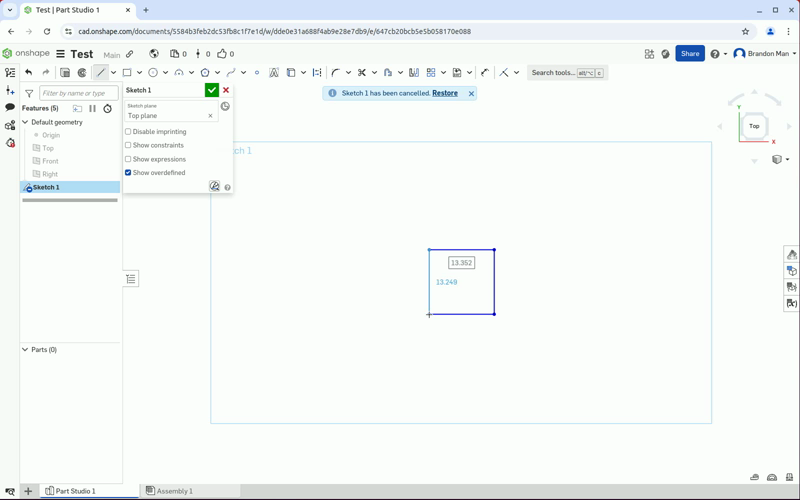
key(esc)
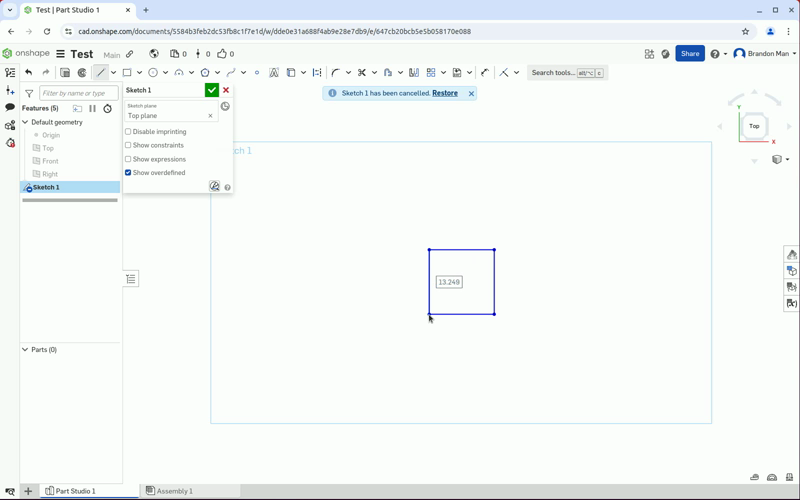
mouse_move(460, 282)
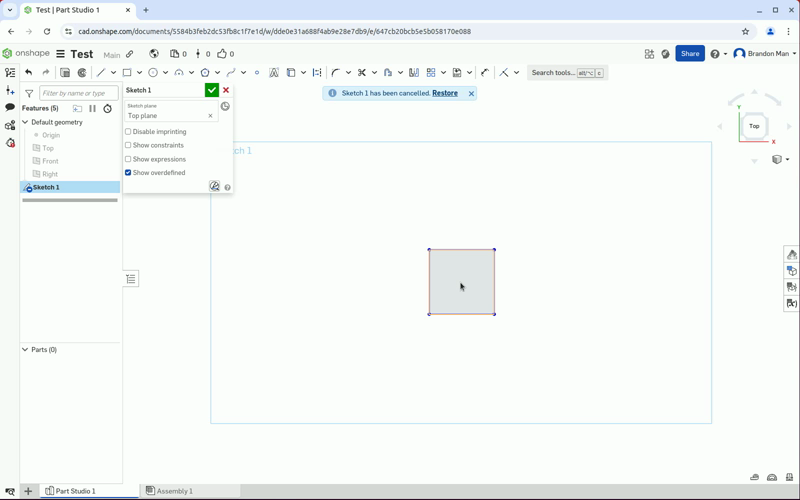
click(460, 282)
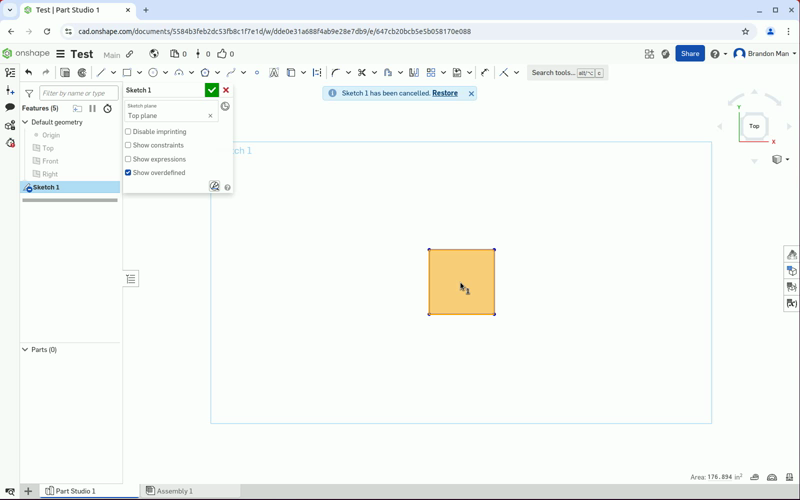
mouse_move(73, 352)
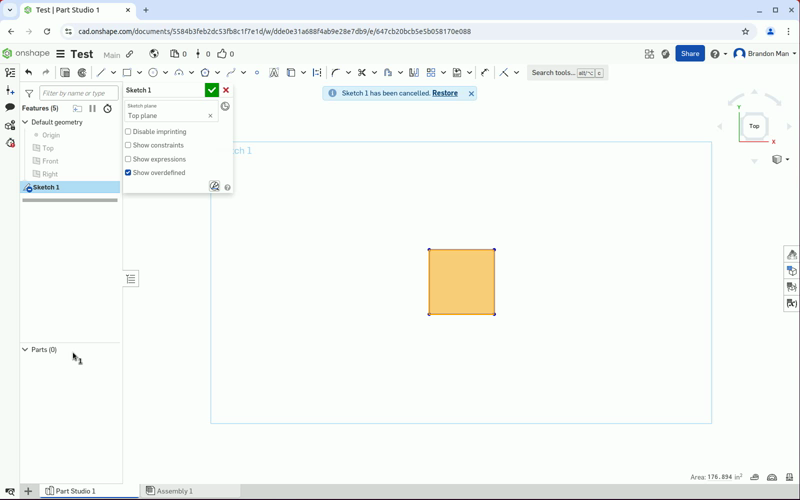
key(shift+y)
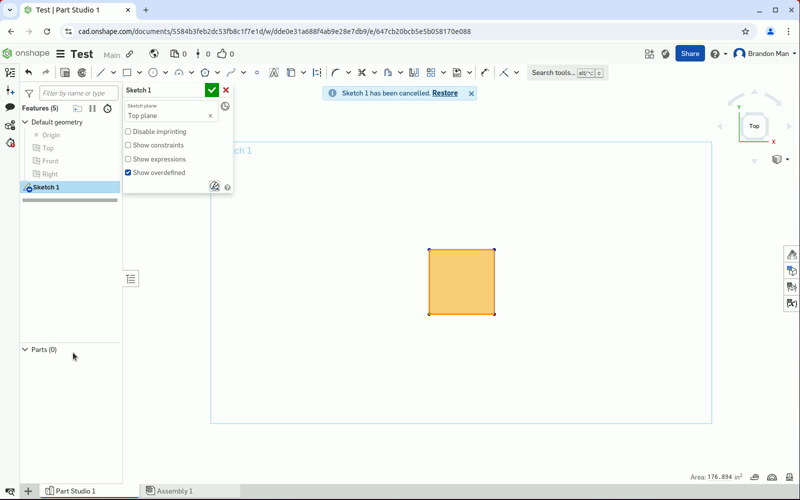
key(shift+e)
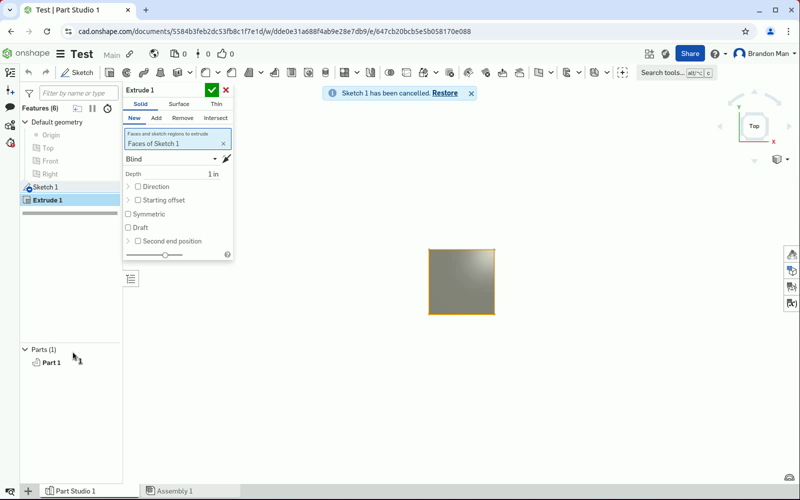
mouse_move(143, 106)
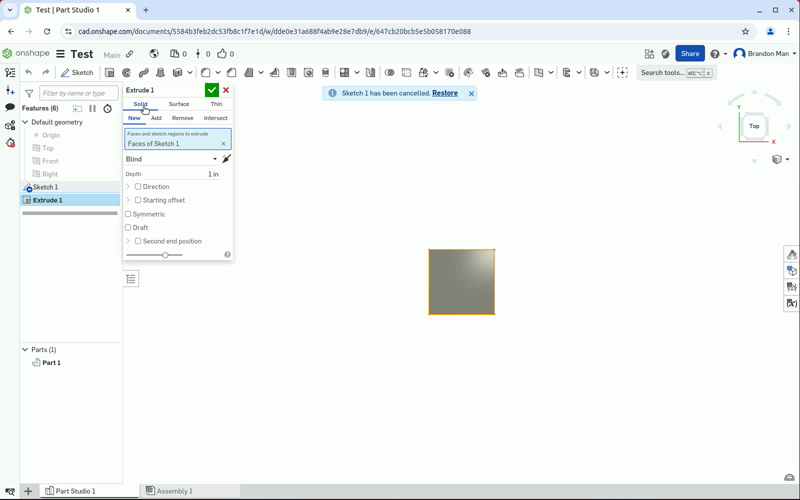
click(143, 106)
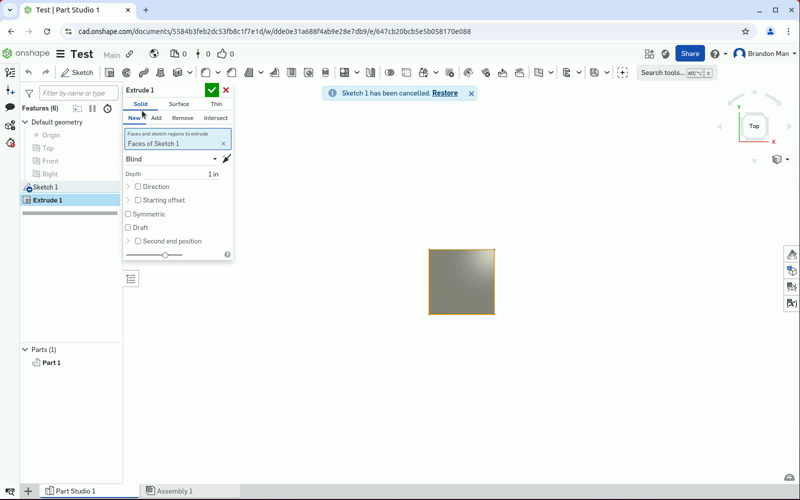
mouse_move(137, 120)
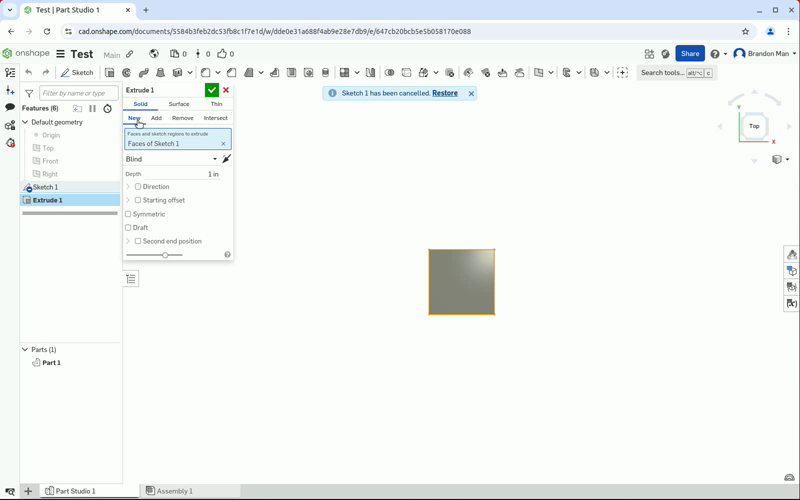
click(137, 120)
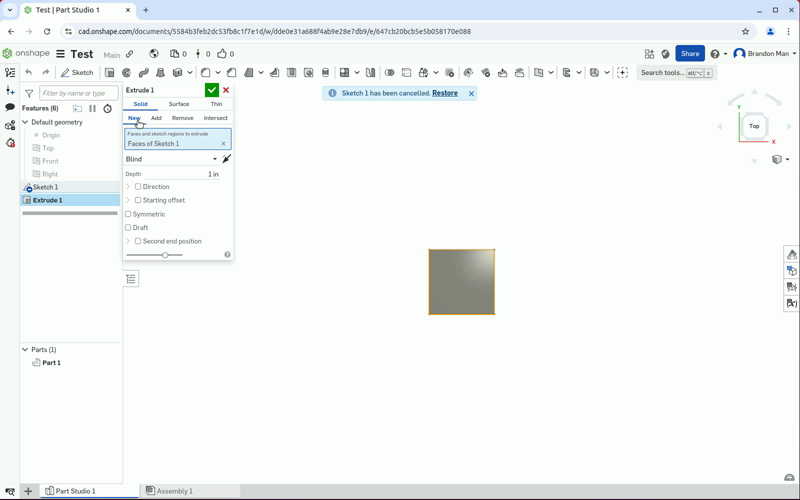
key(tab, 4)
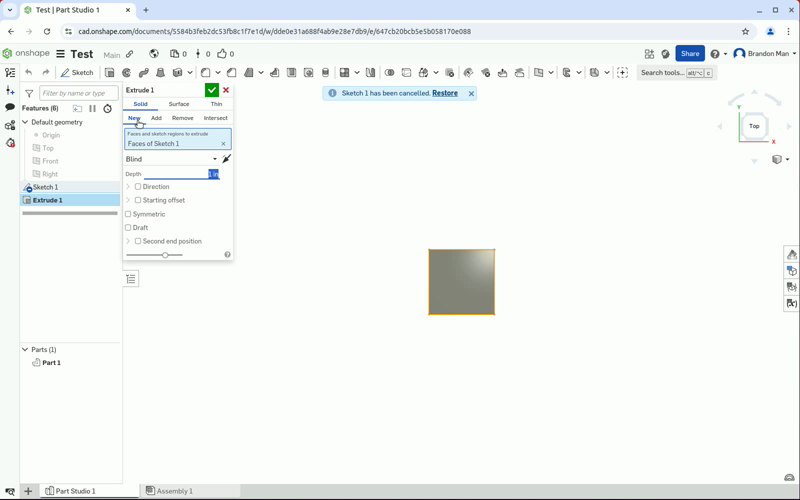
text(6.499)
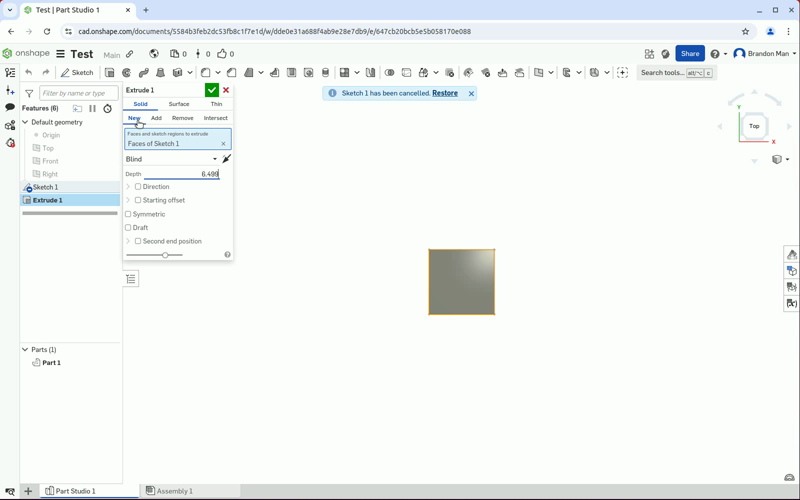
key(enter)
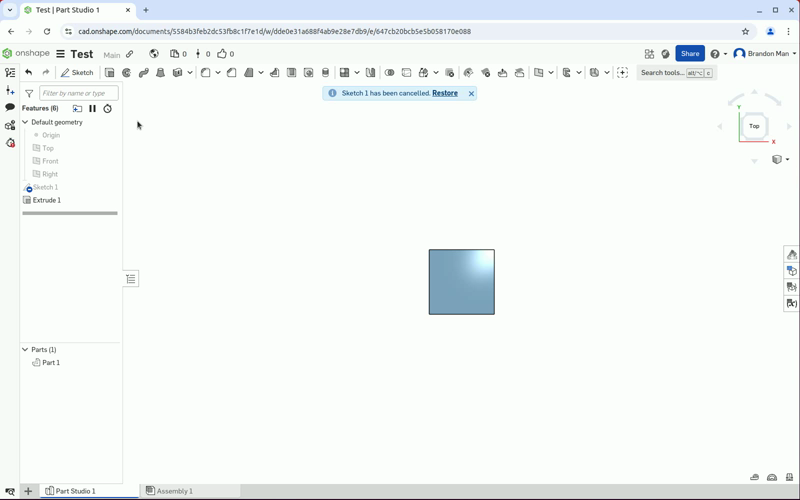
key(shift+h)
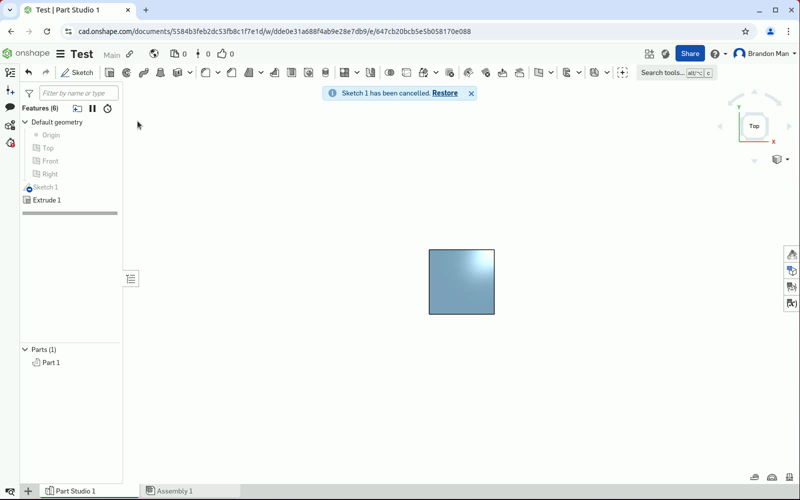
key(shift+h)
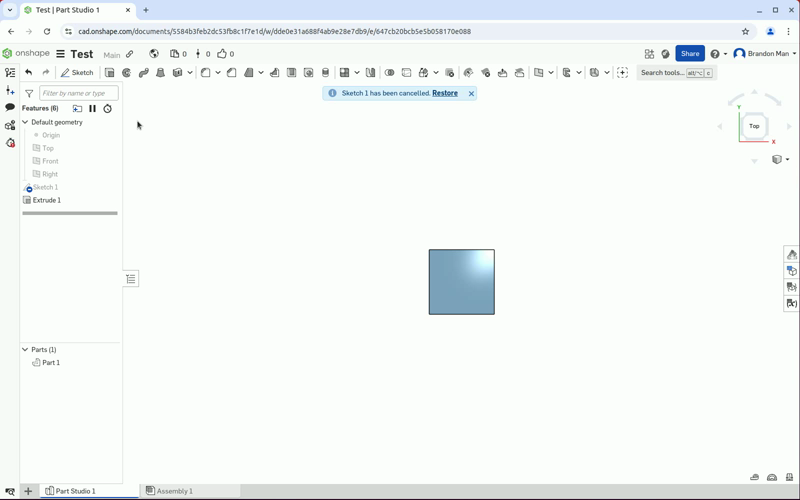
mouse_move(73, 189)
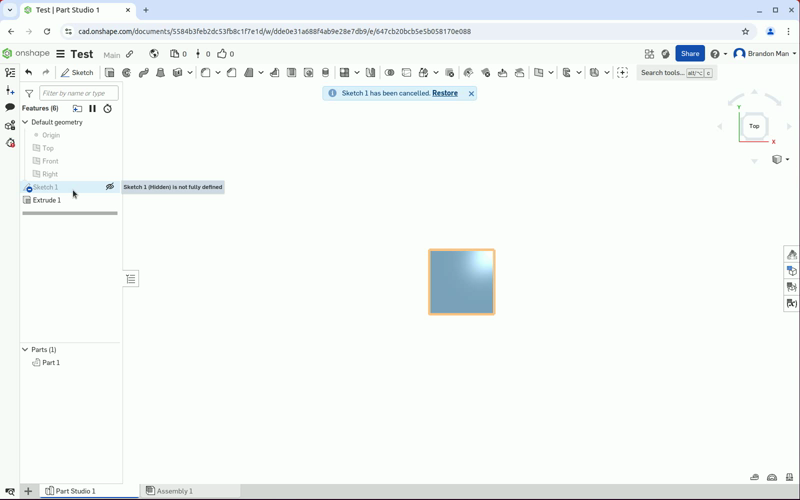
click(73, 189)
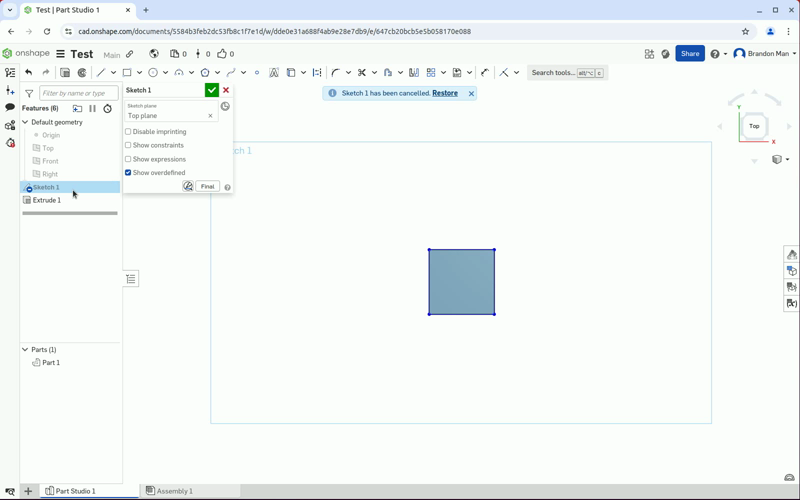
mouse_move(229, 92)
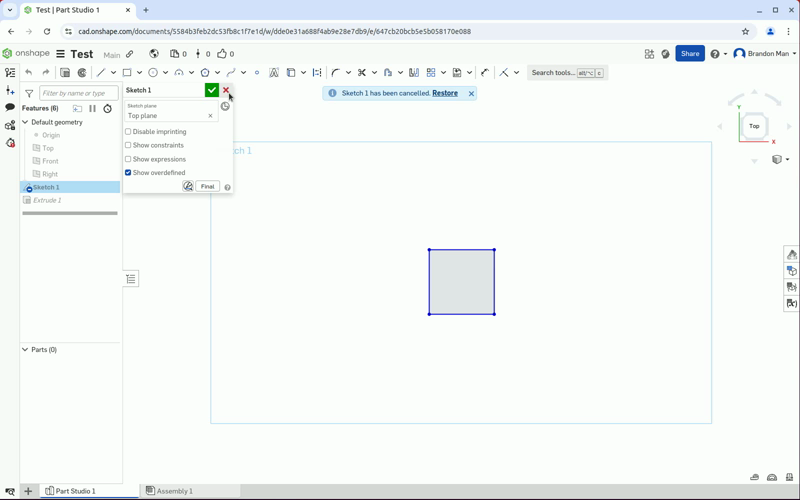
click(229, 92)
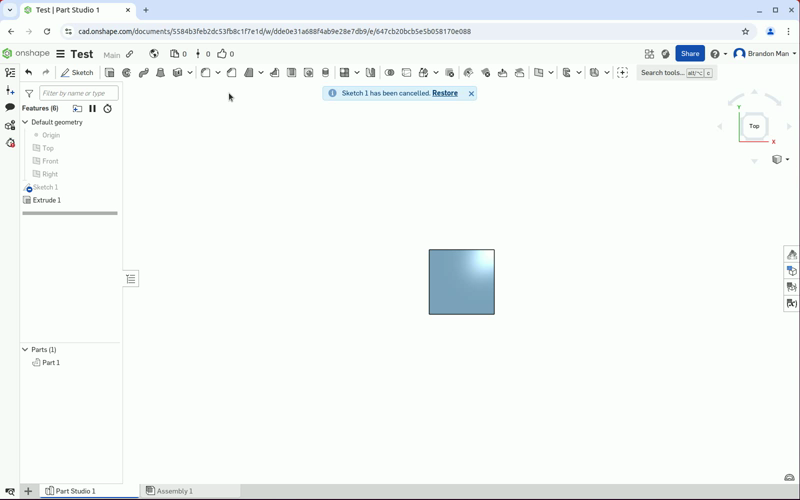
mouse_move(541, 75)
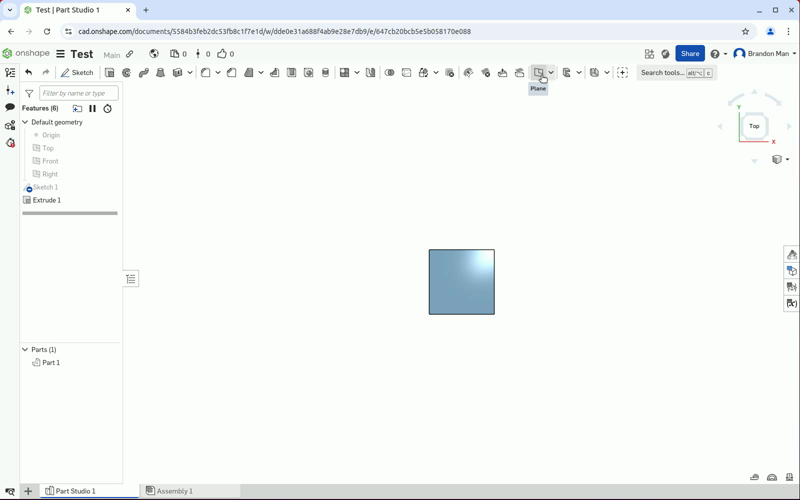
click(541, 75)
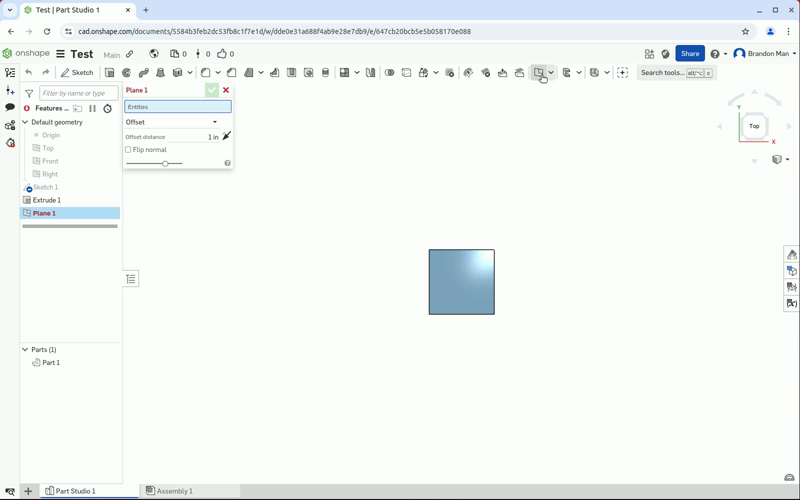
mouse_move(73, 150)
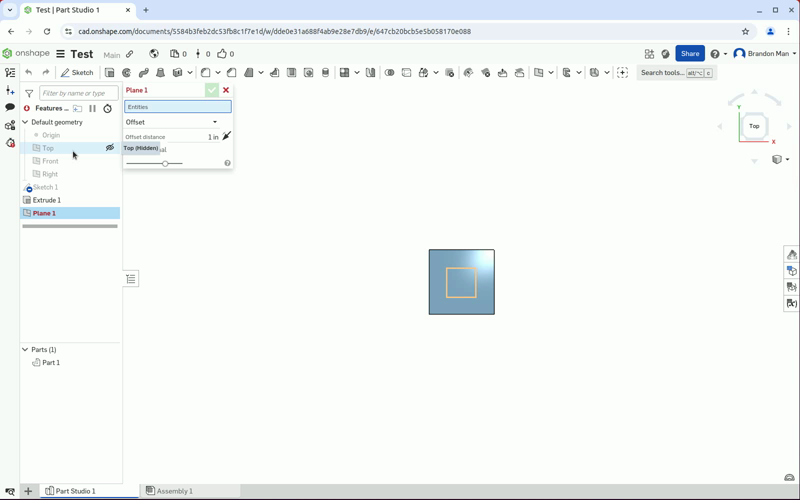
click(73, 150)
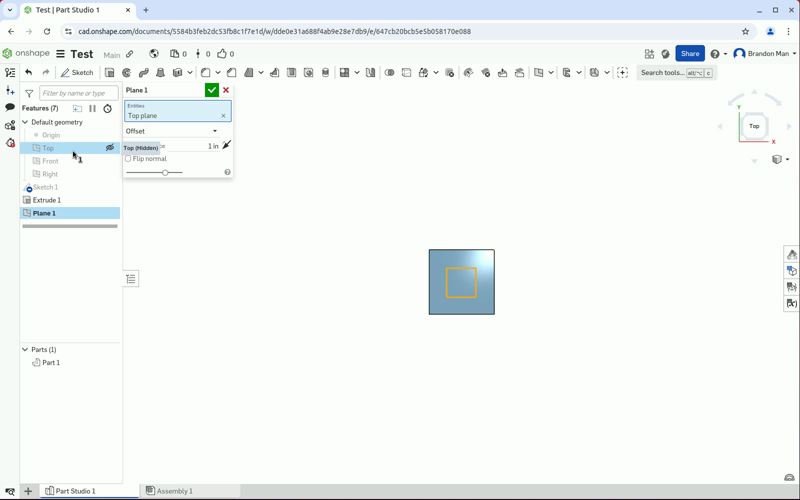
key(tab, 2)
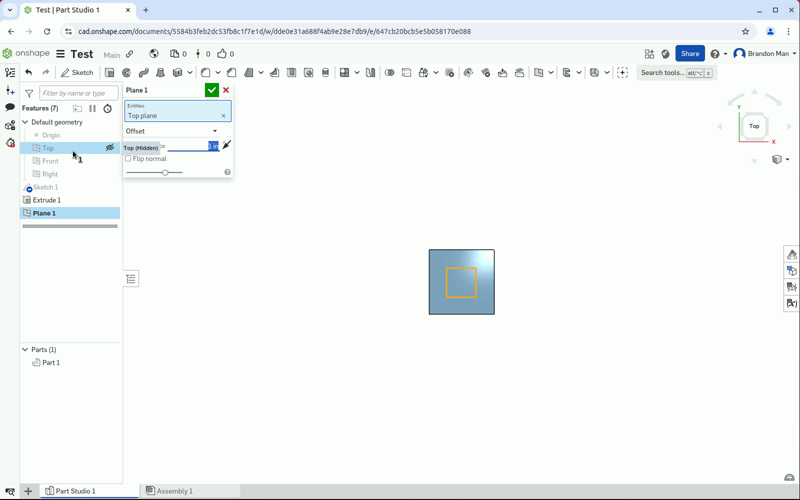
text(6.501)
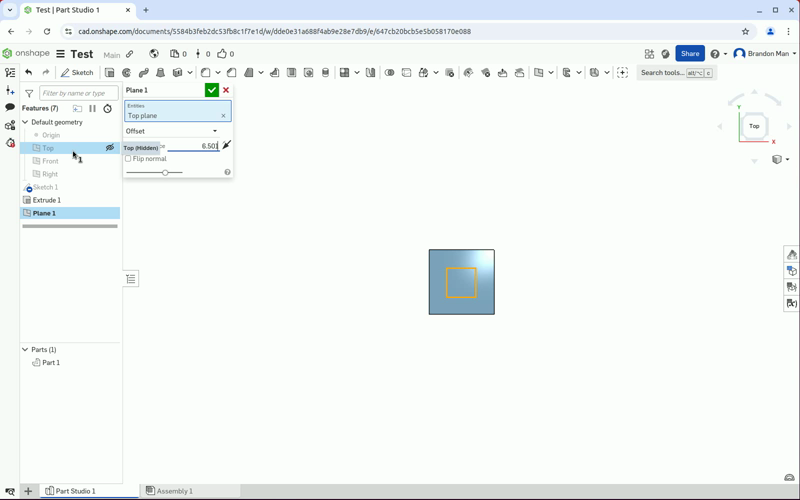
key(enter, 2)
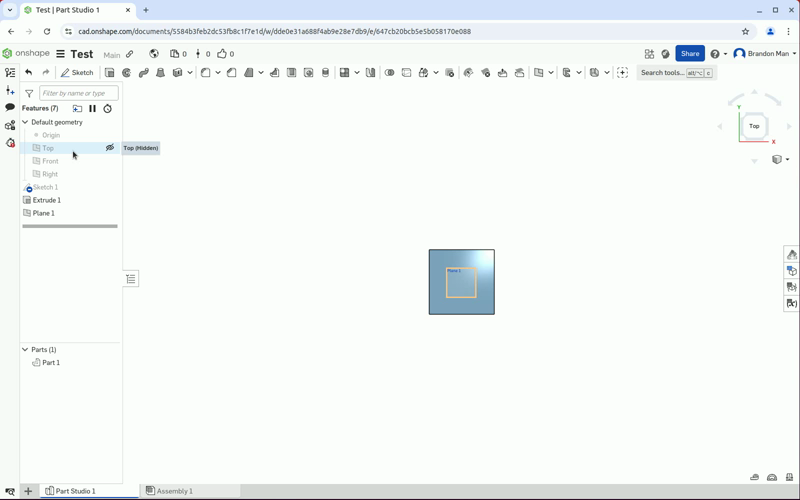
key(shift+s)
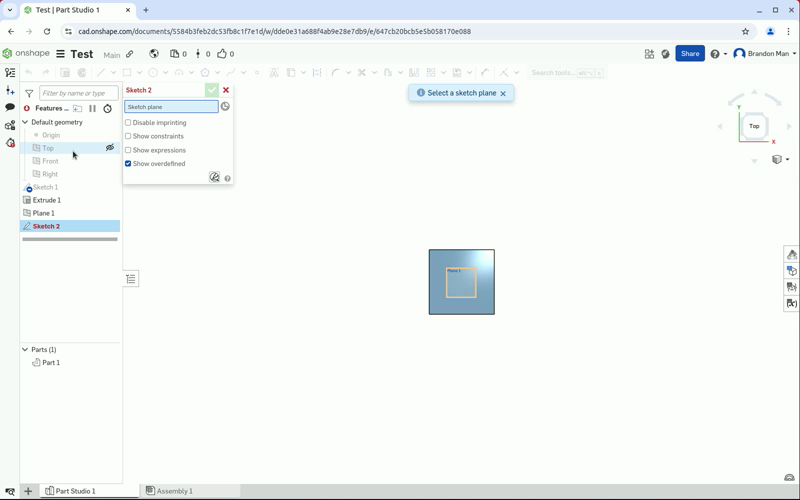
mouse_move(73, 215)
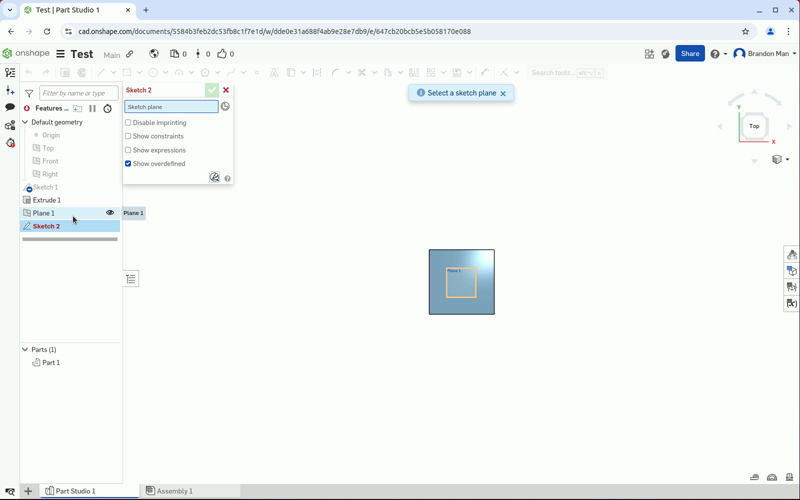
click(73, 215)
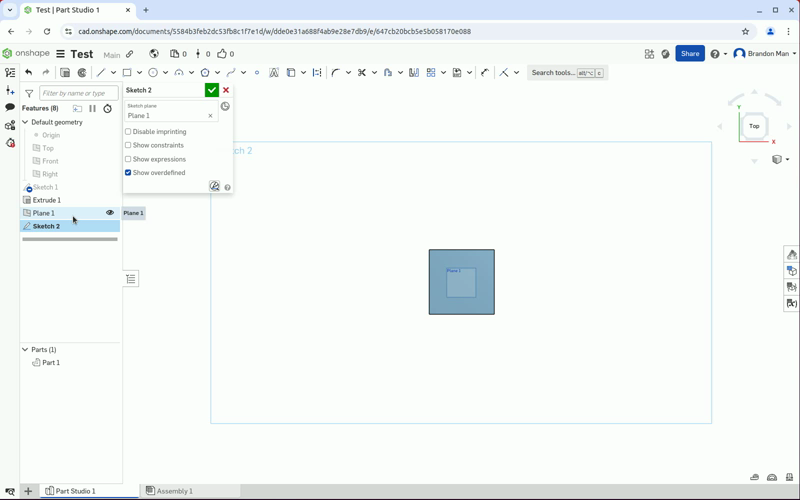
mouse_move(73, 352)
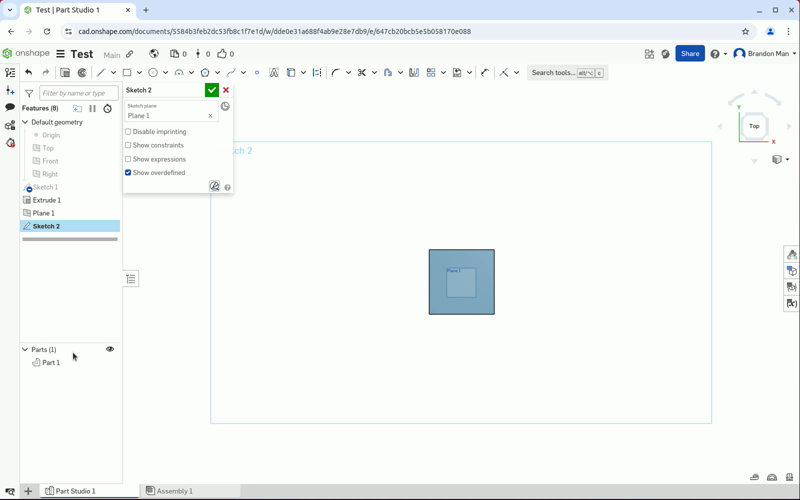
key(y)
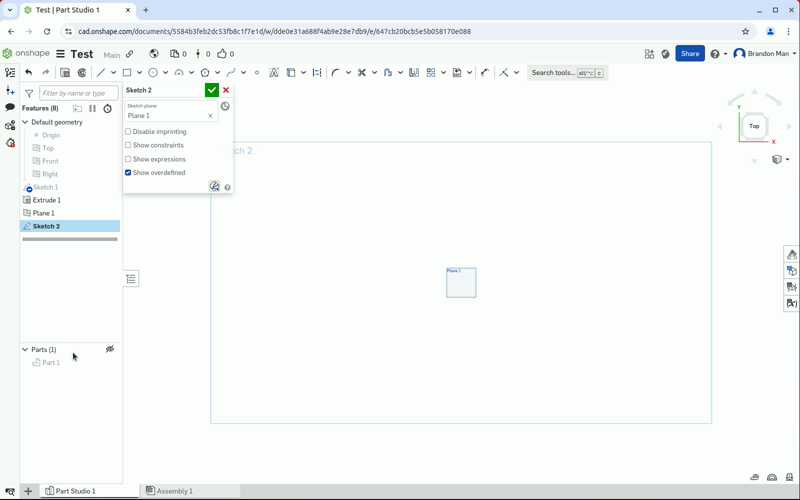
key(c)
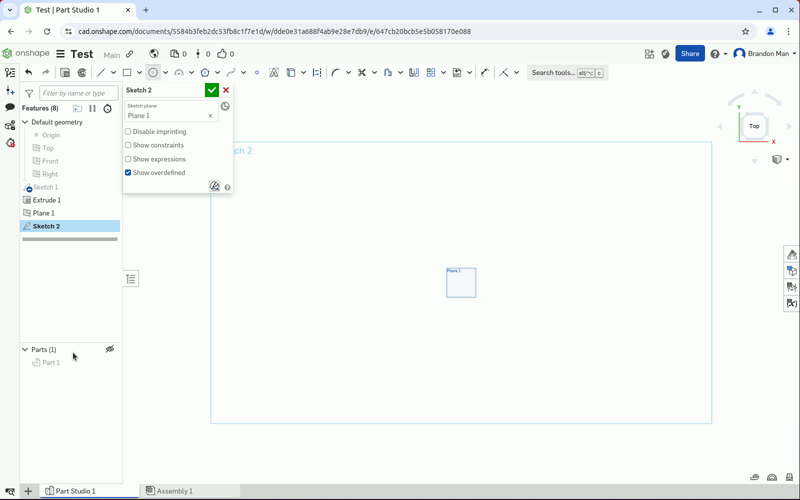
key_down(shift)
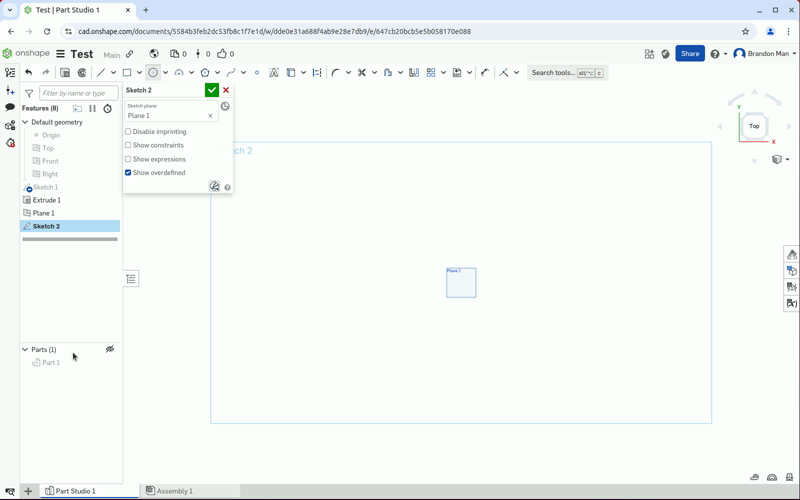
mouse_move(460, 282)
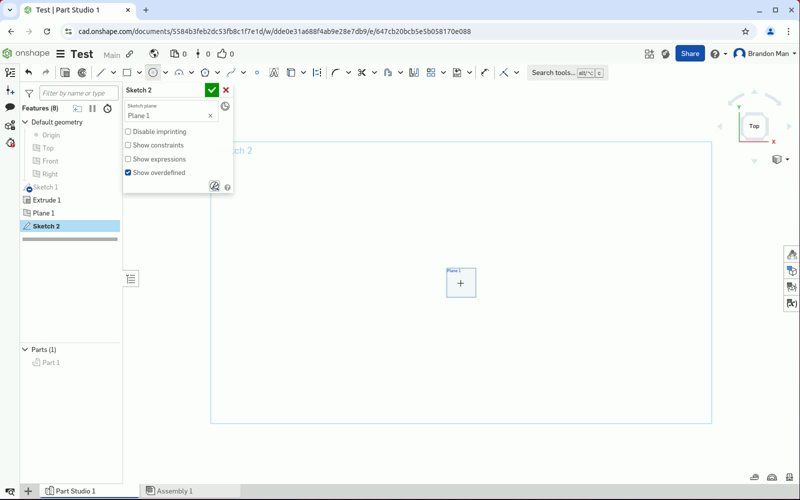
click(460, 282)
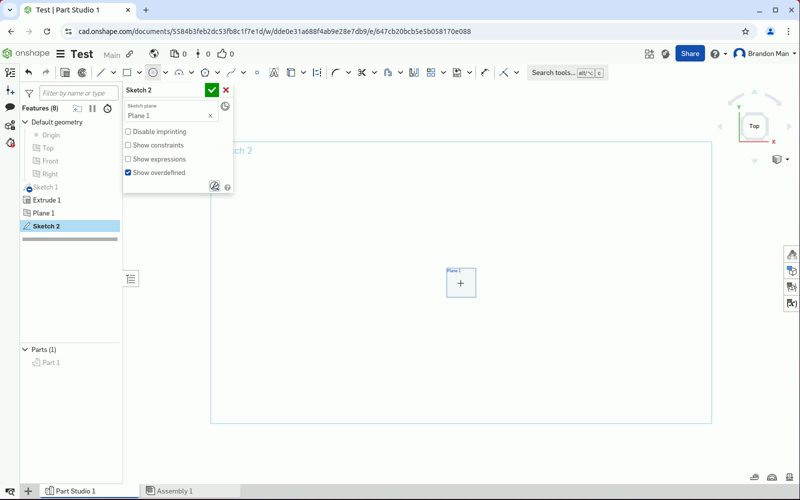
key_up(shift)
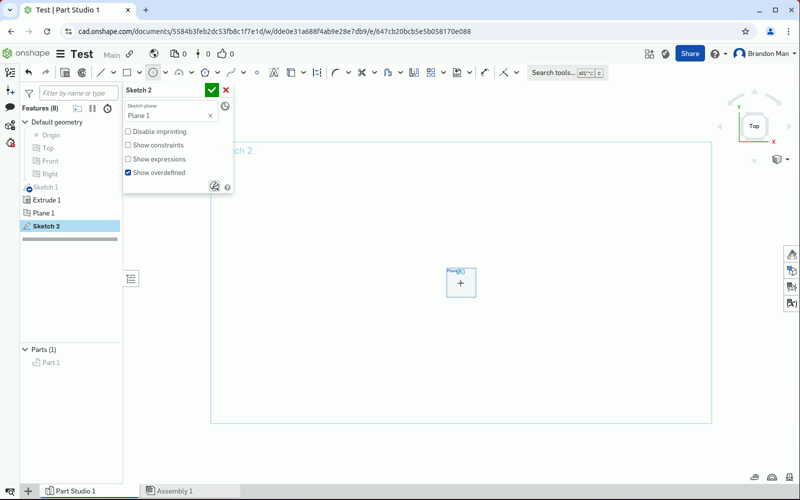
mouse_move(477, 282)
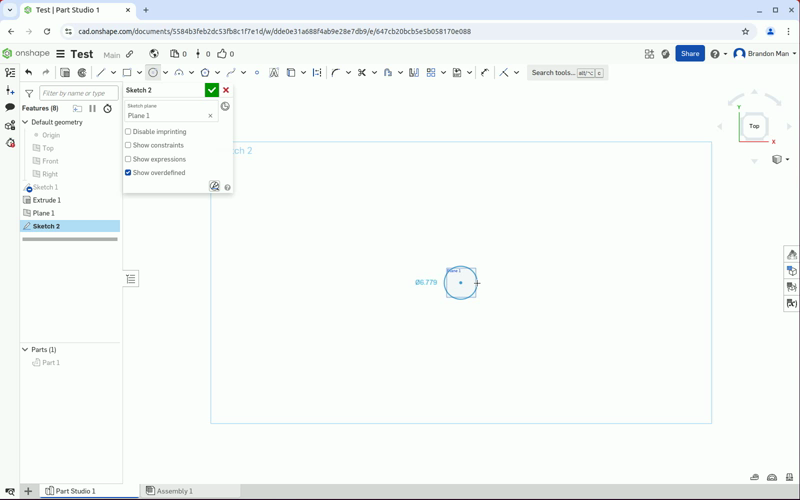
click(477, 282)
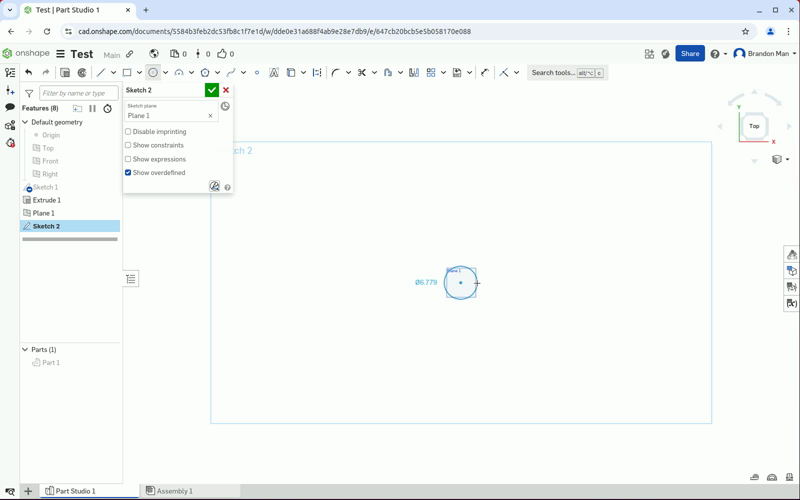
key(esc)
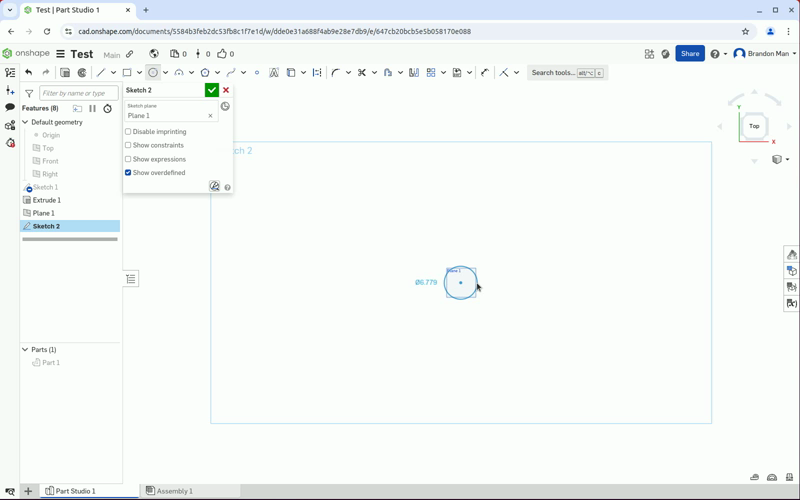
mouse_move(468, 273)
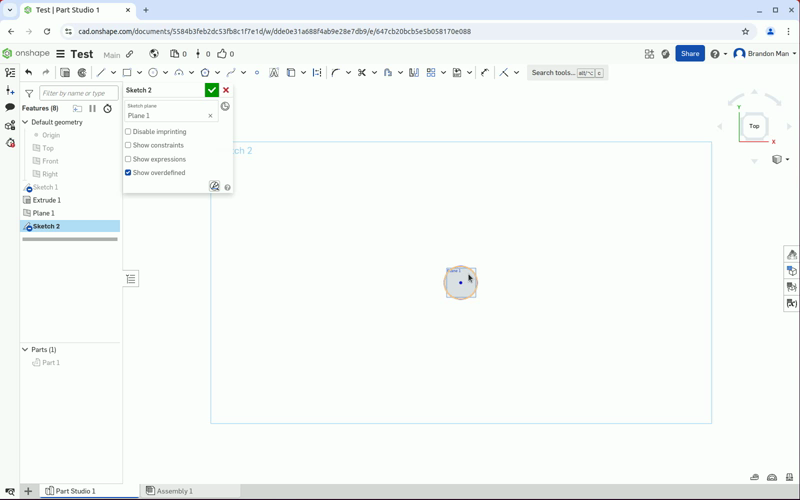
scroll(6)
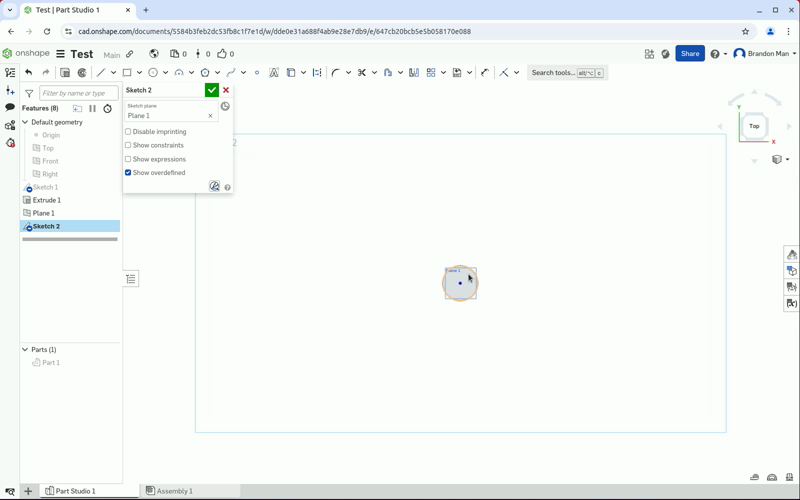
scroll(6)
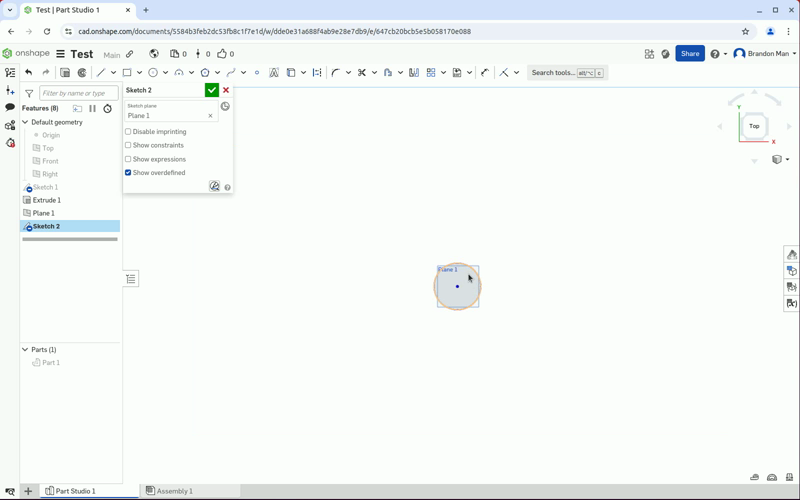
scroll(6)
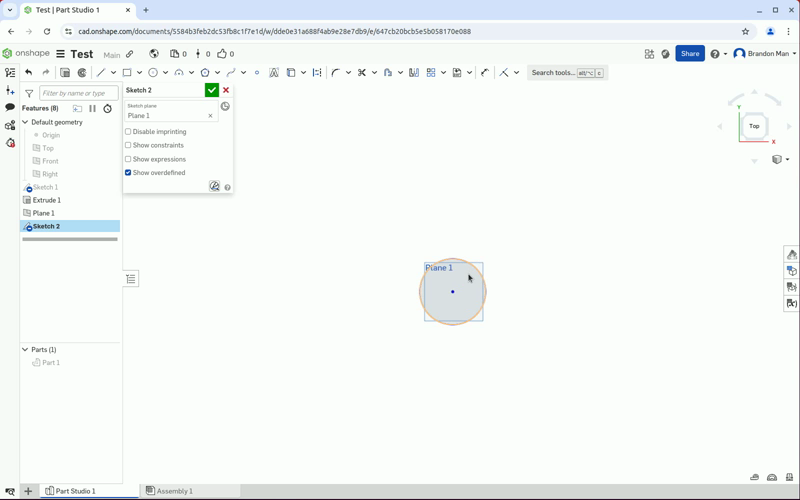
scroll(6)
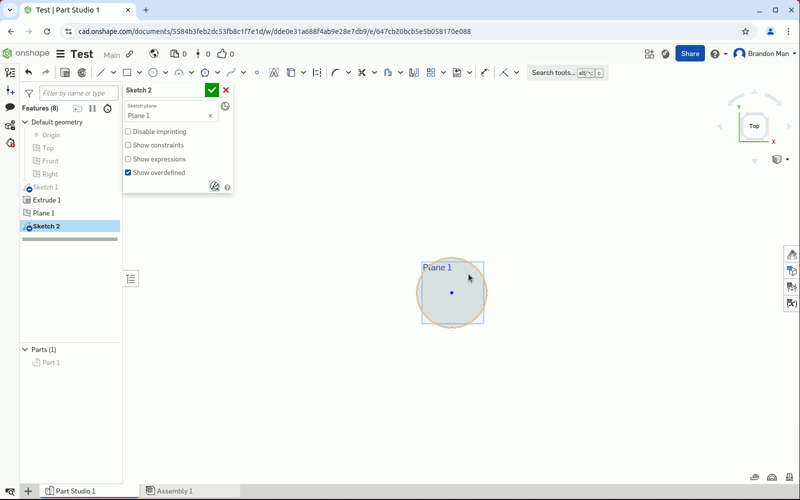
scroll(6)
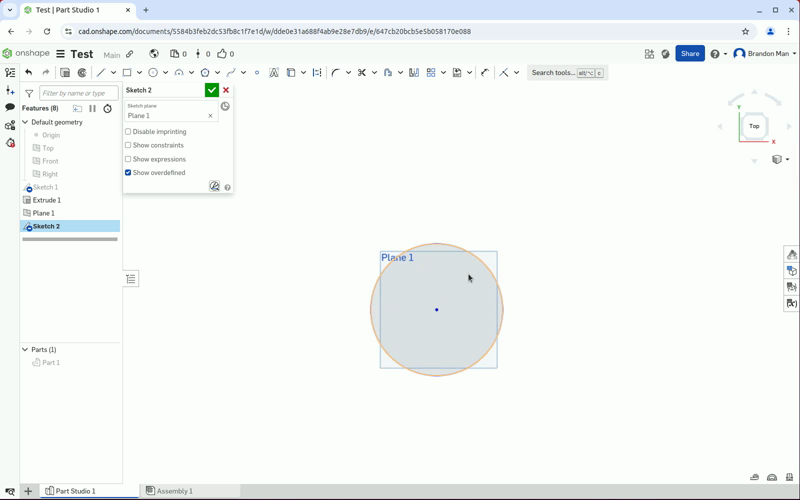
scroll(6)
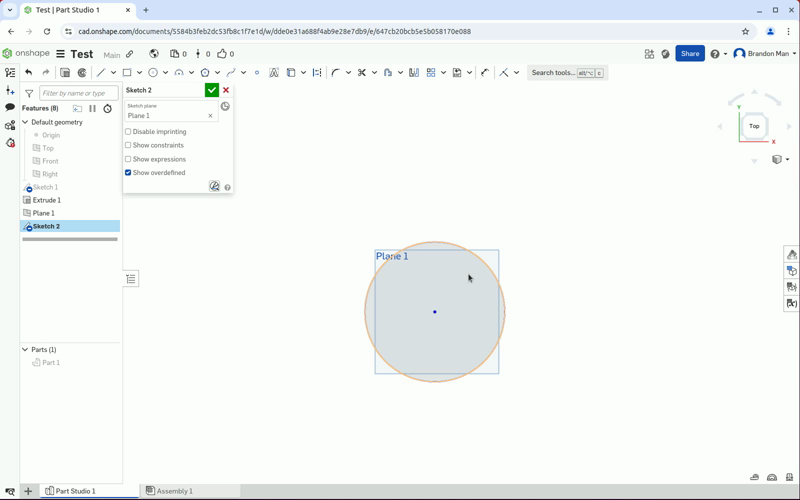
scroll(6)
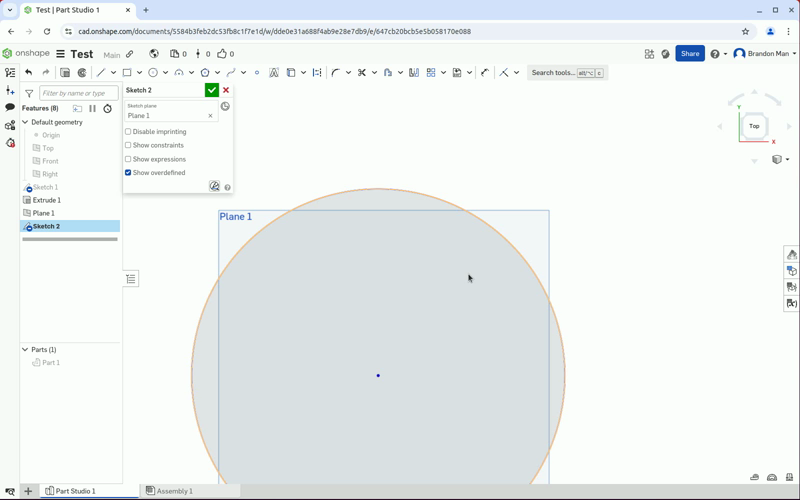
click(468, 273)
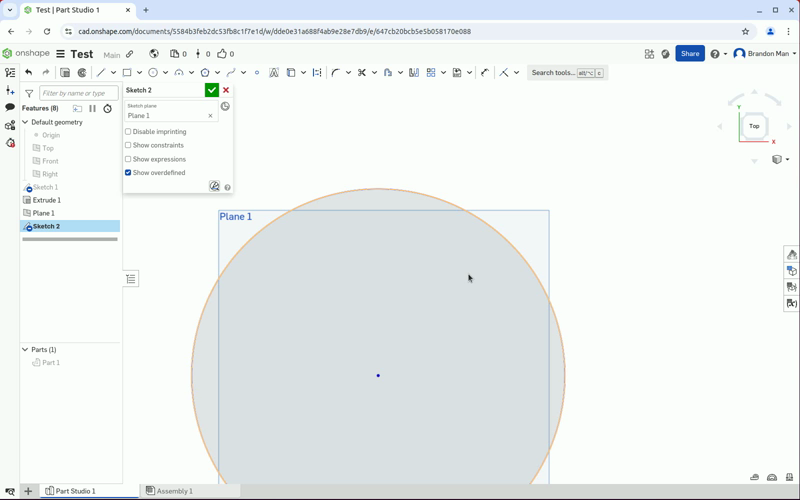
scroll(-6)
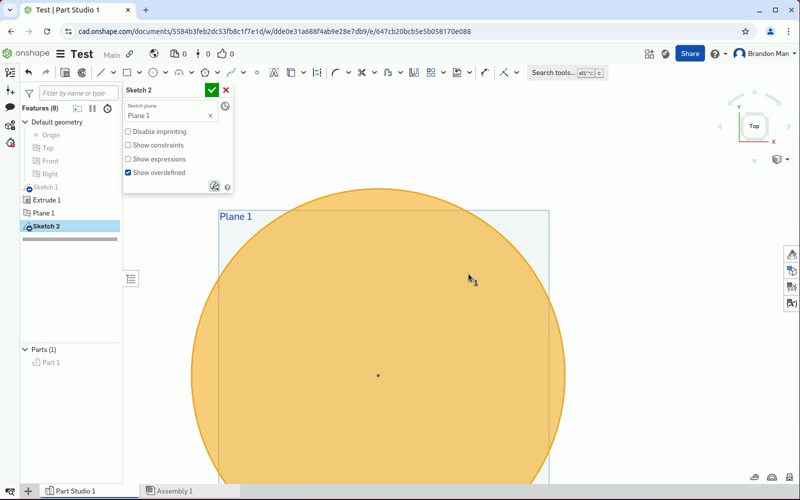
scroll(-6)
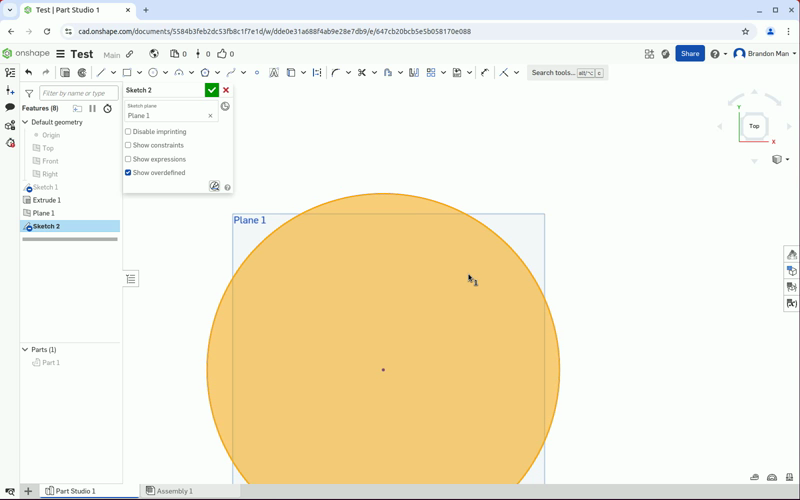
scroll(-6)
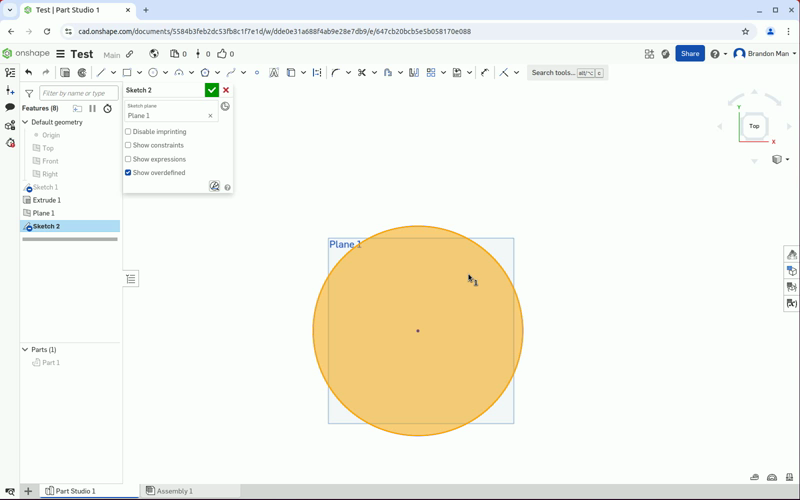
scroll(-6)
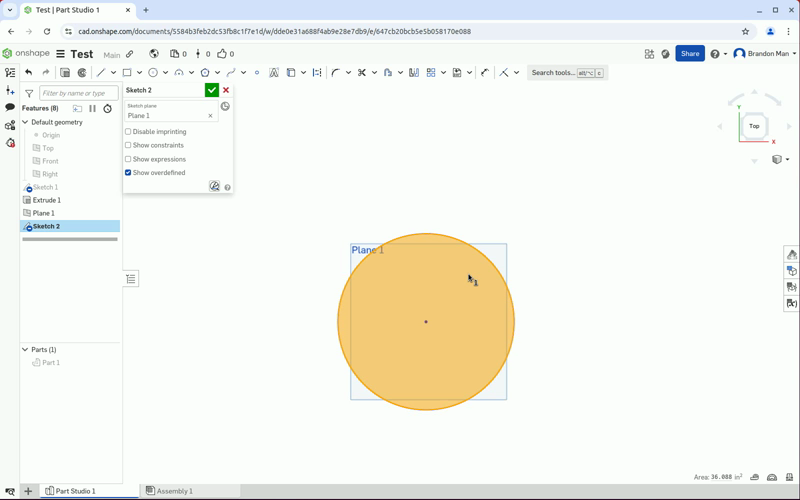
scroll(-6)
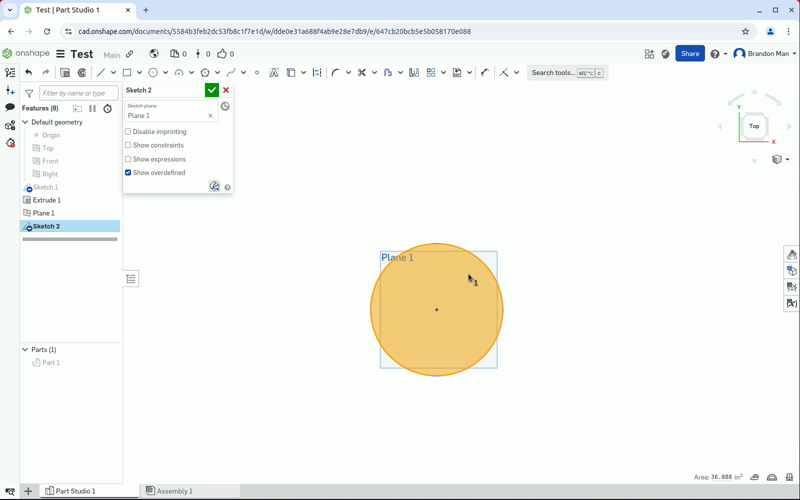
scroll(-6)
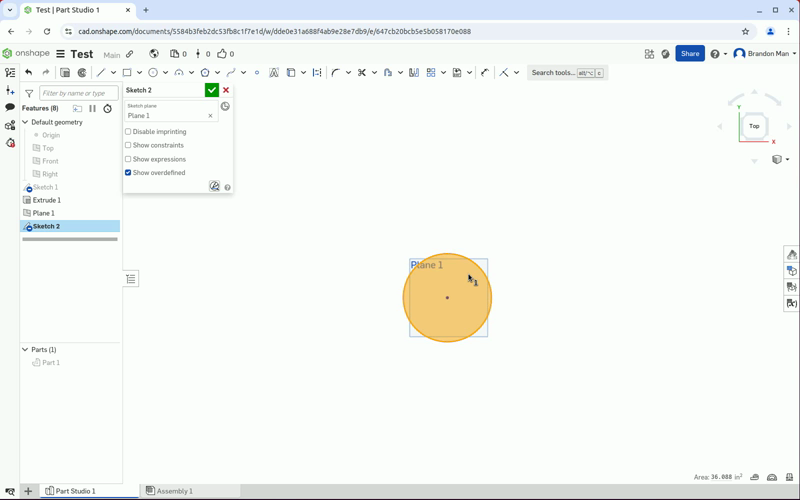
scroll(-6)
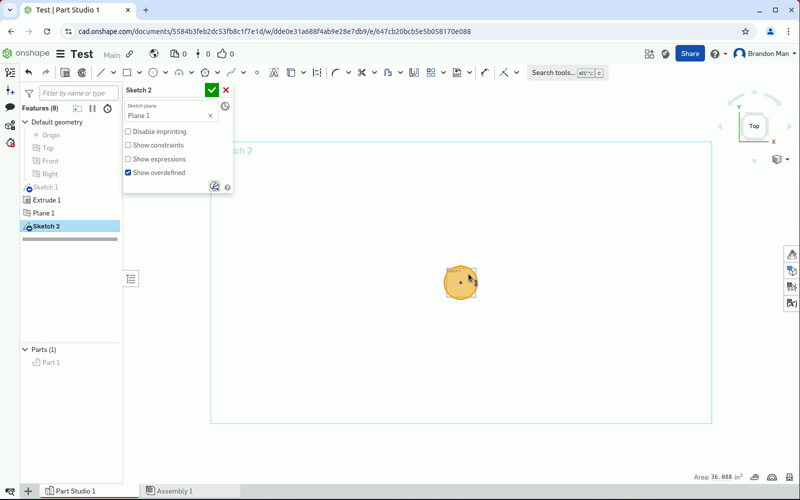
mouse_move(73, 352)
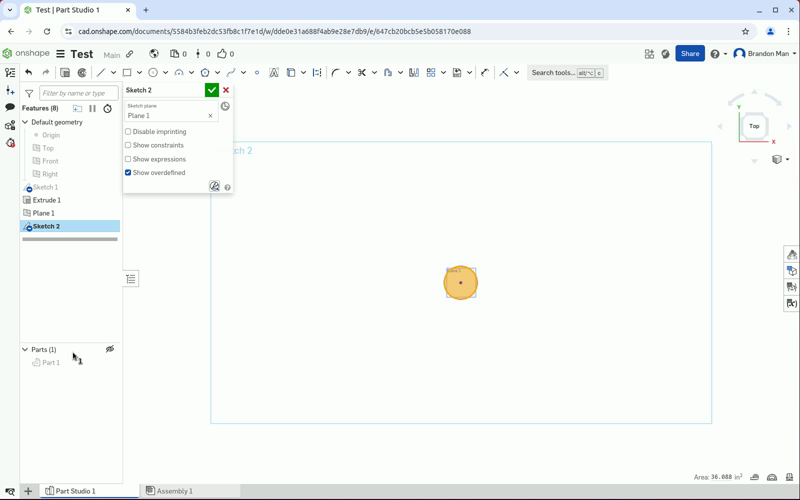
key(shift+y)
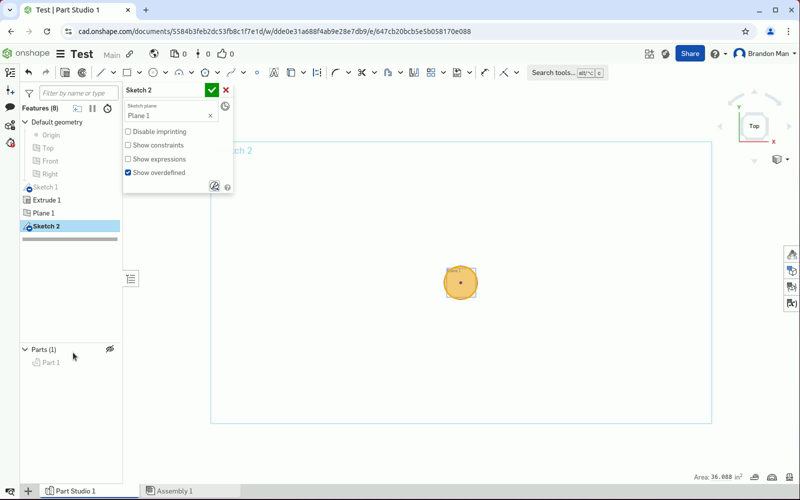
key(shift+e)
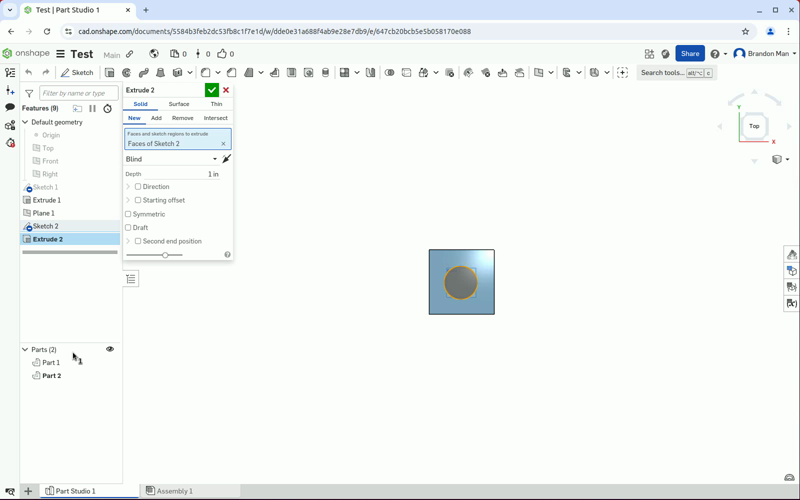
mouse_move(143, 106)
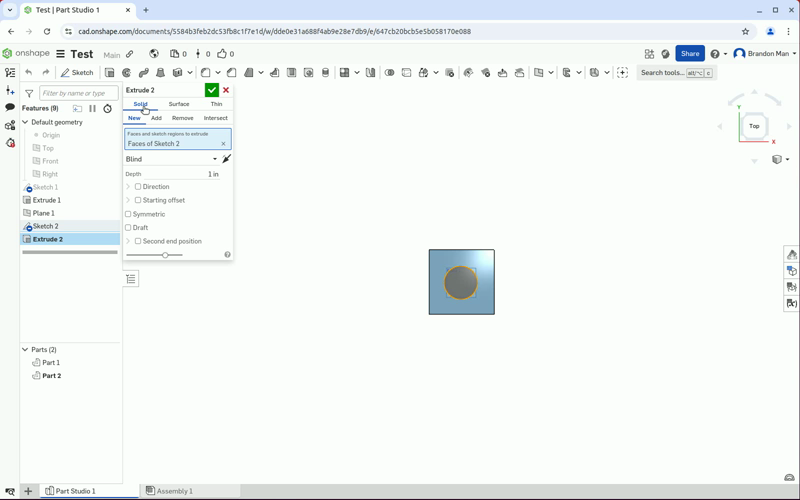
click(143, 106)
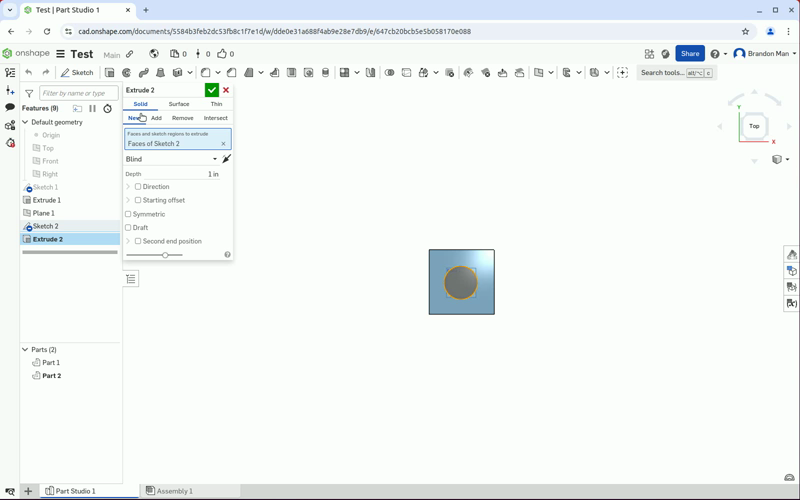
mouse_move(137, 120)
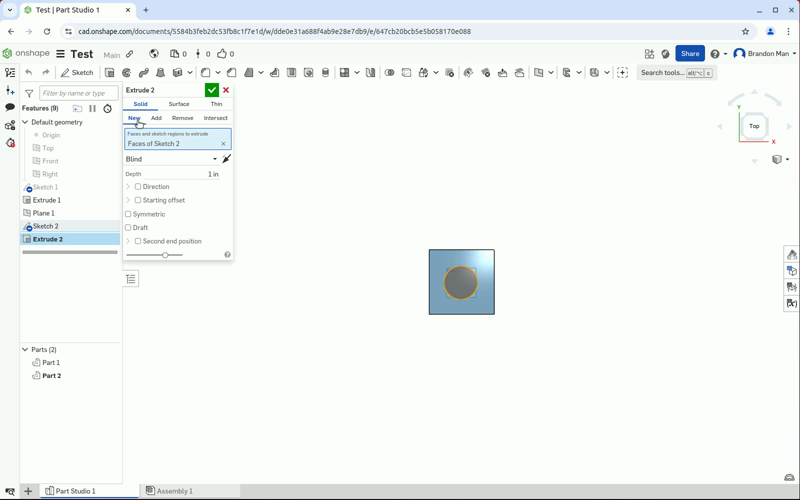
click(137, 120)
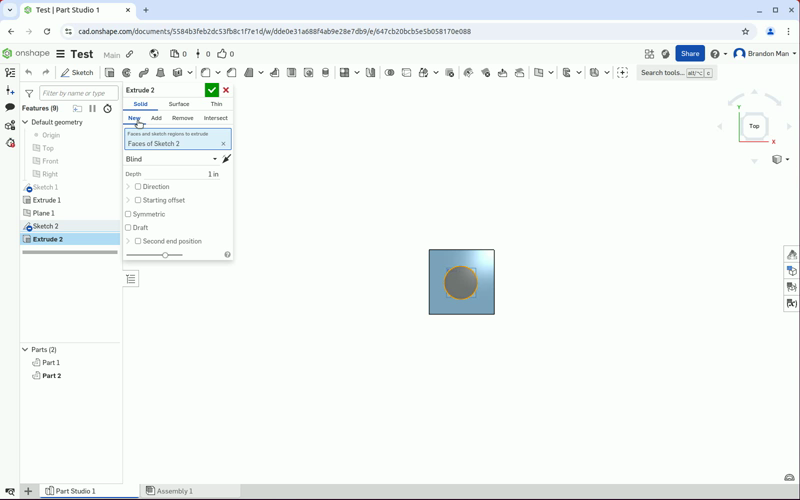
key(tab, 4)
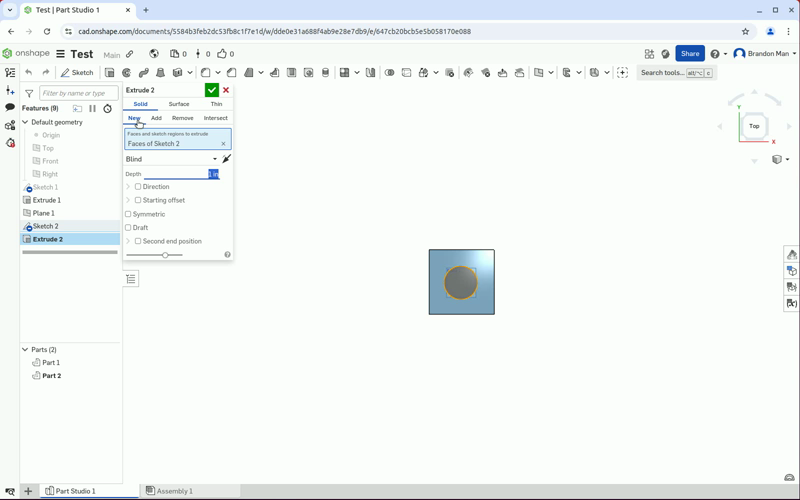
text(16.609)
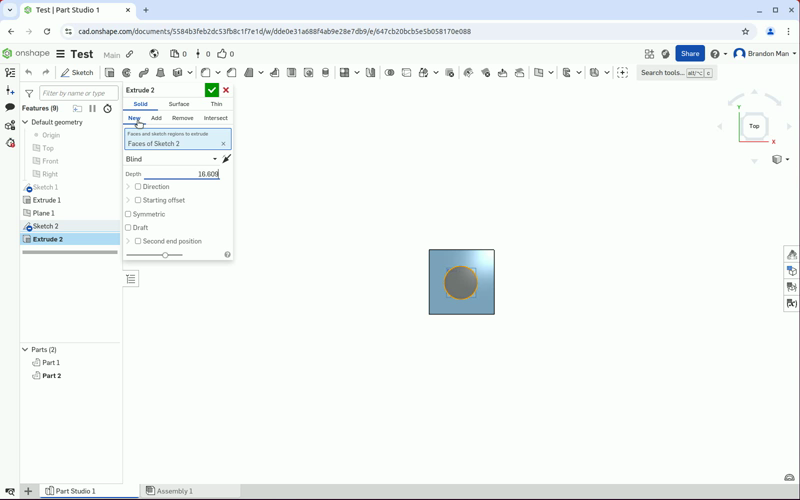
key(enter)
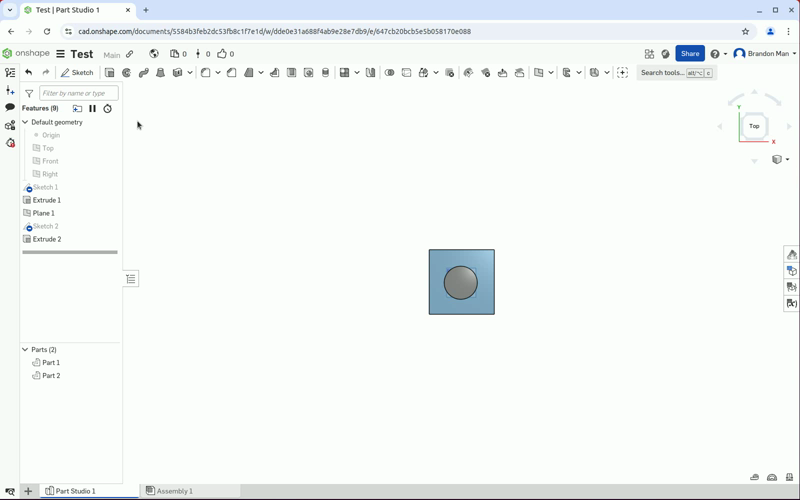
key(shift+h)
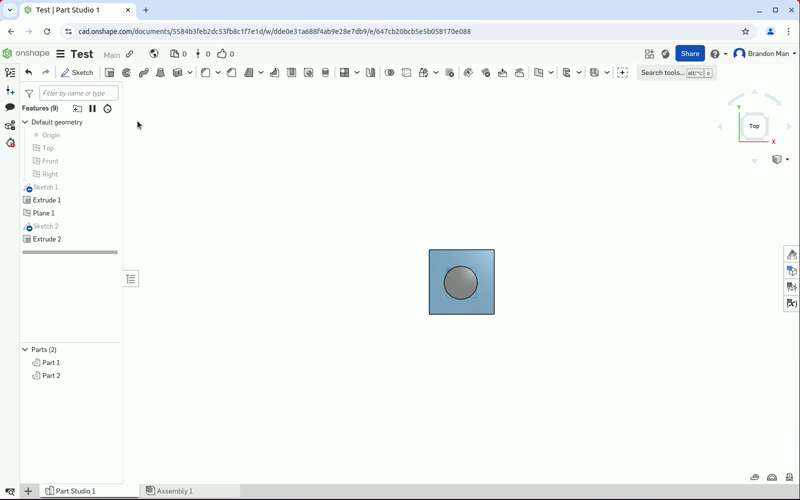
key(shift+h)
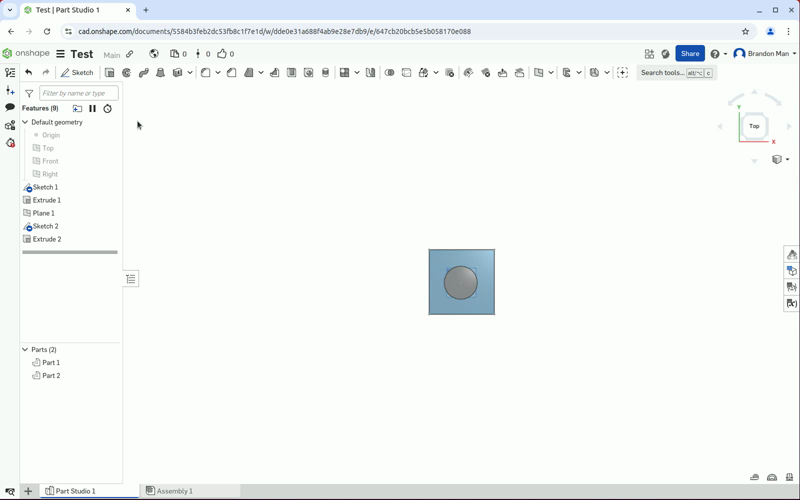
key(shift+7)
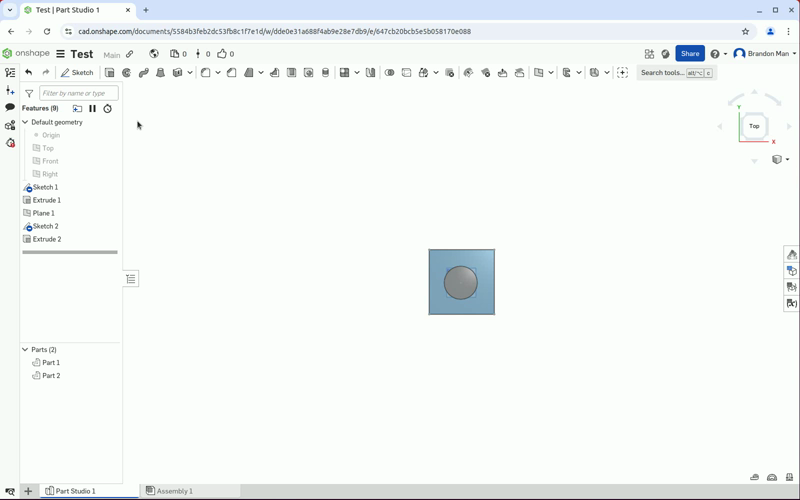
key(up, 3)
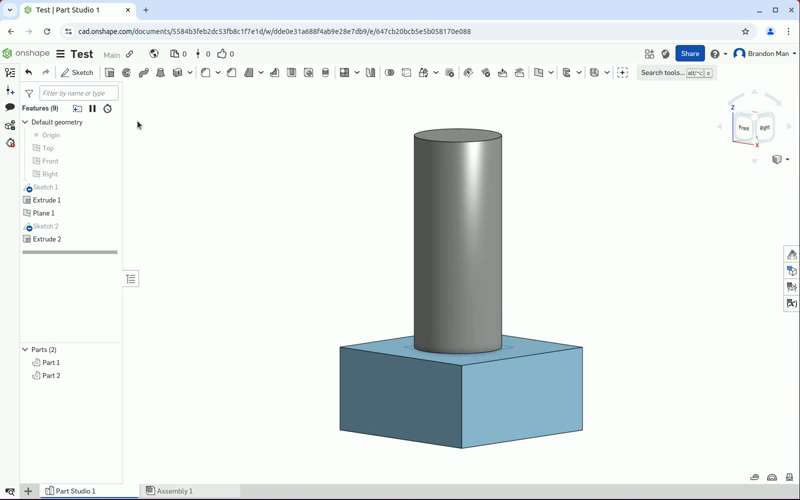
key(left, 3)
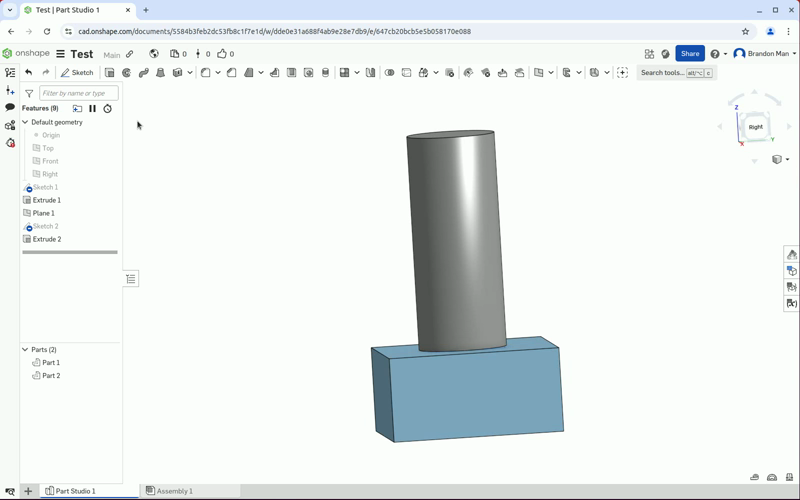
key(right, 3)
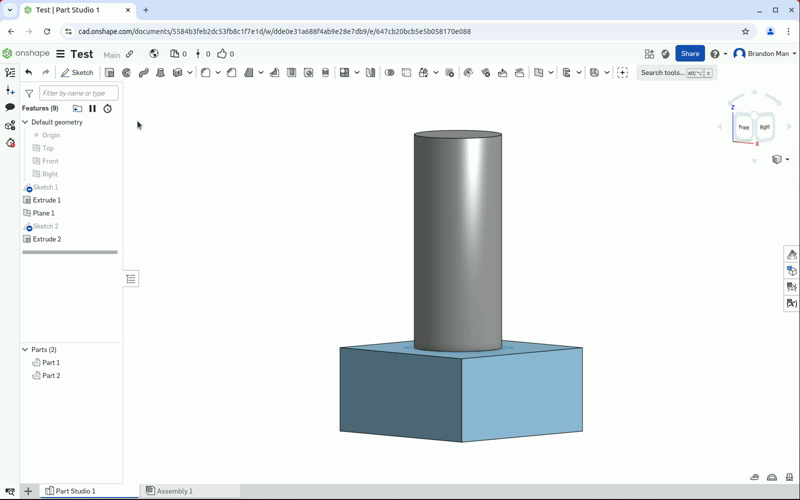
key(down, 3)
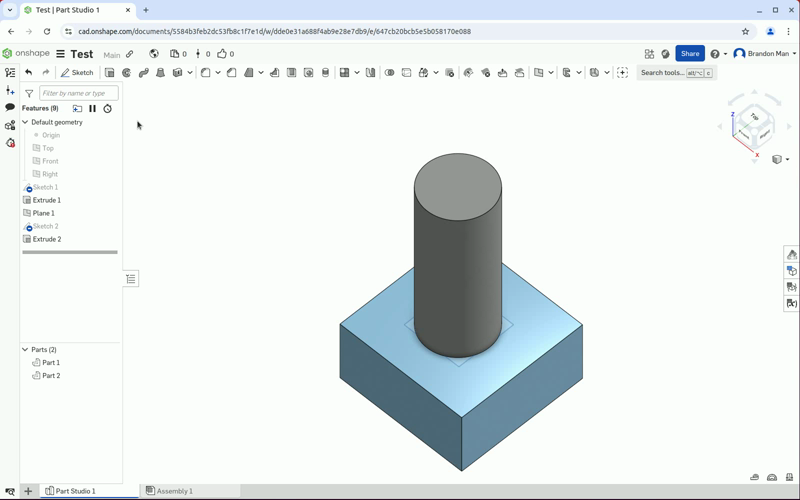
mouse_move(73, 189)
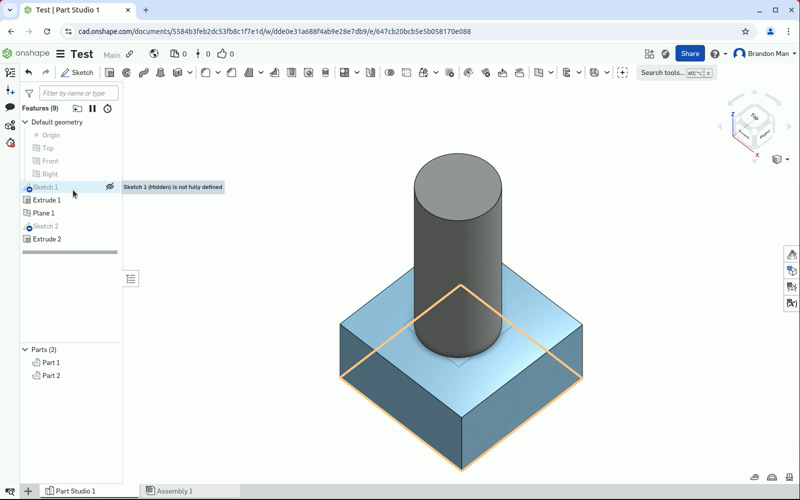
click(73, 189)